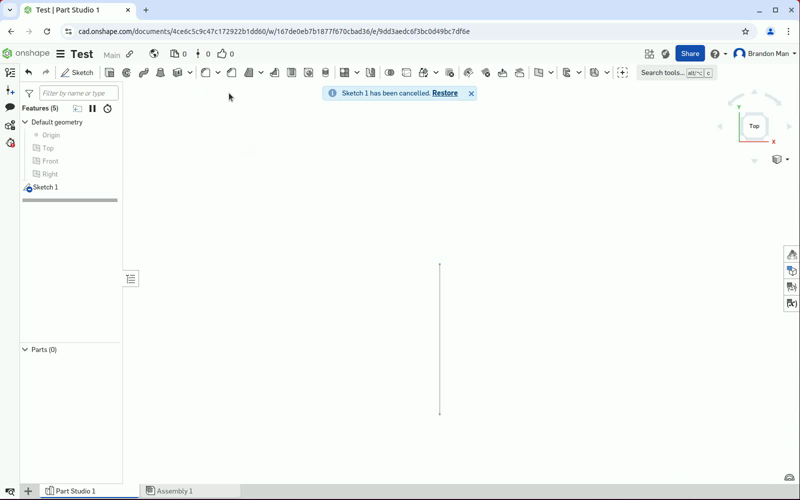
key(shift+h)
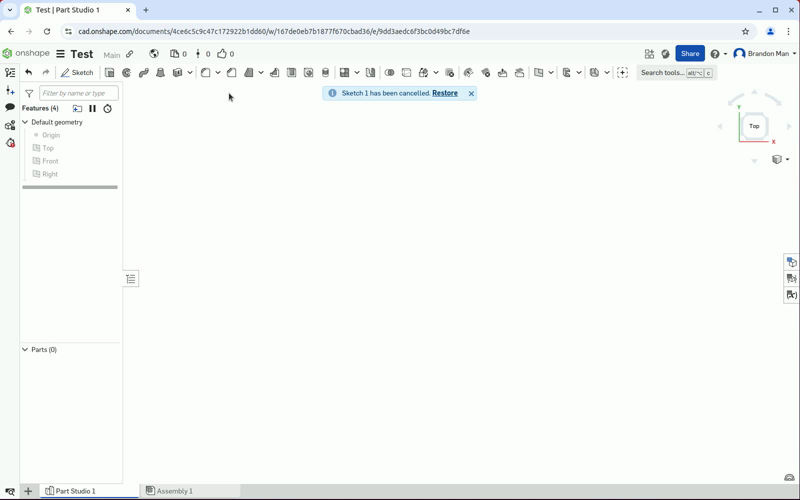
mouse_move(73, 352)
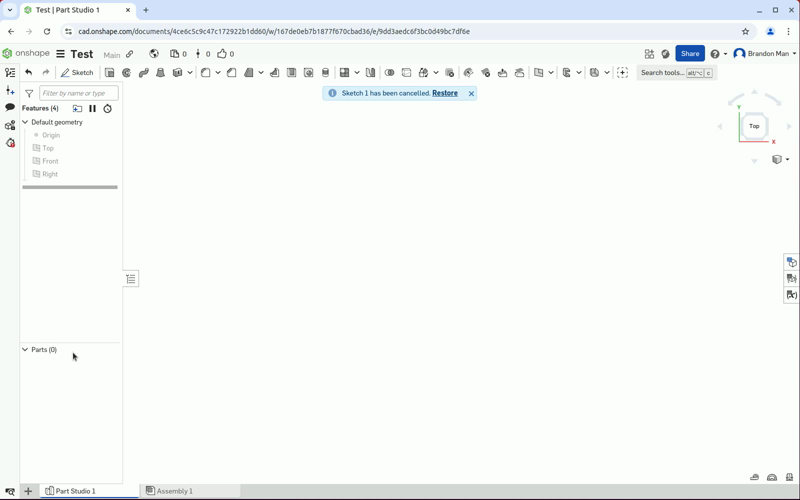
key(y)
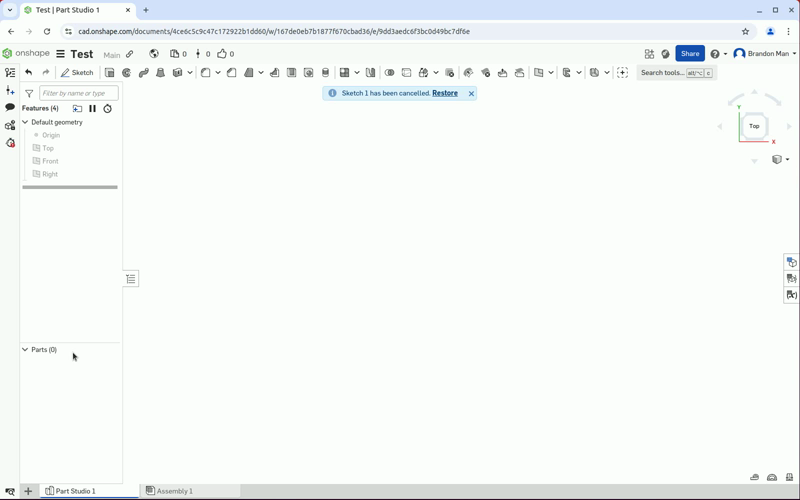
key(shift+p)
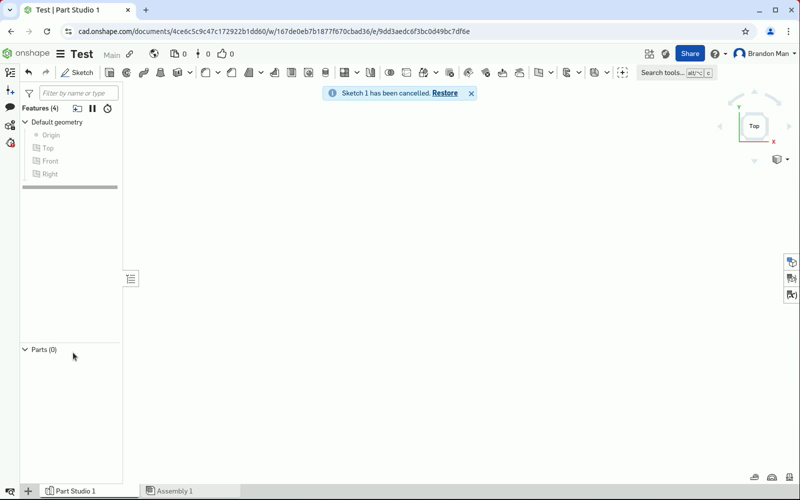
key(space)
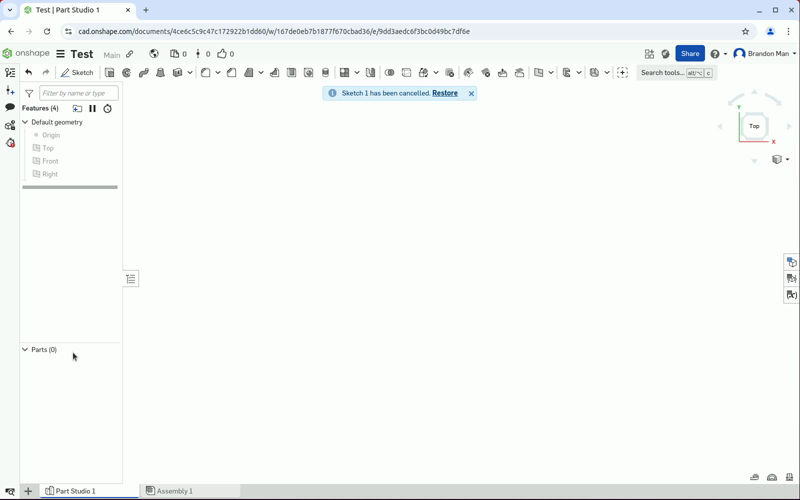
key_down(shift)
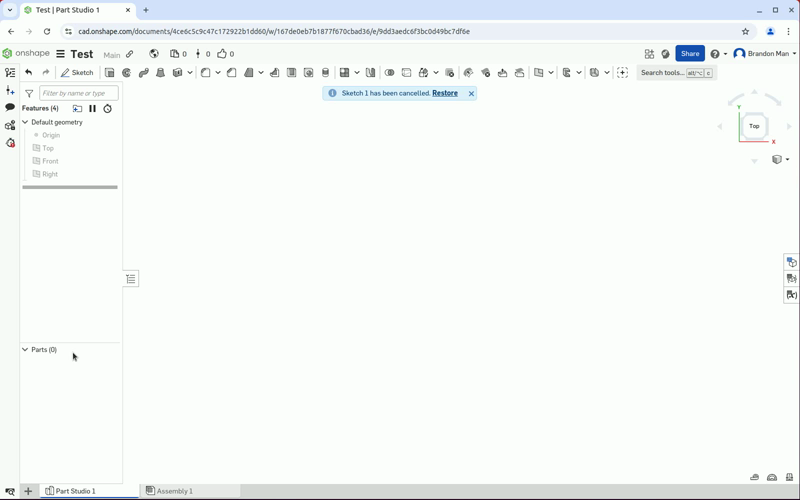
key(up)
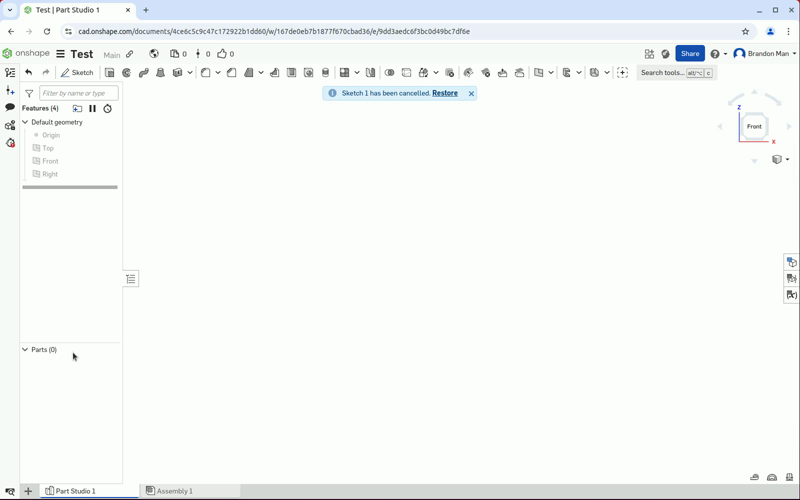
key_up(shift)
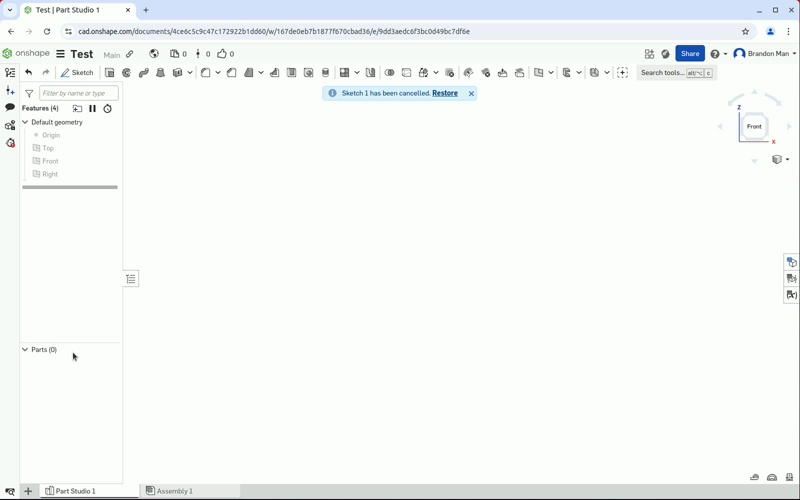
mouse_move(73, 352)
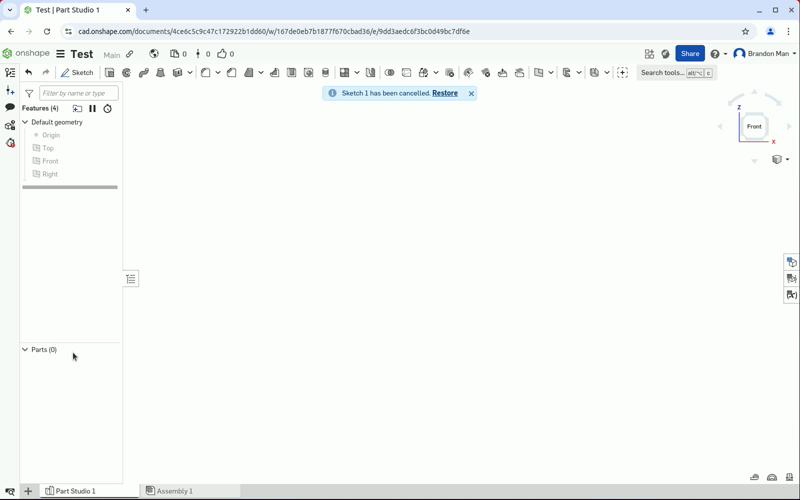
key(shift+y)
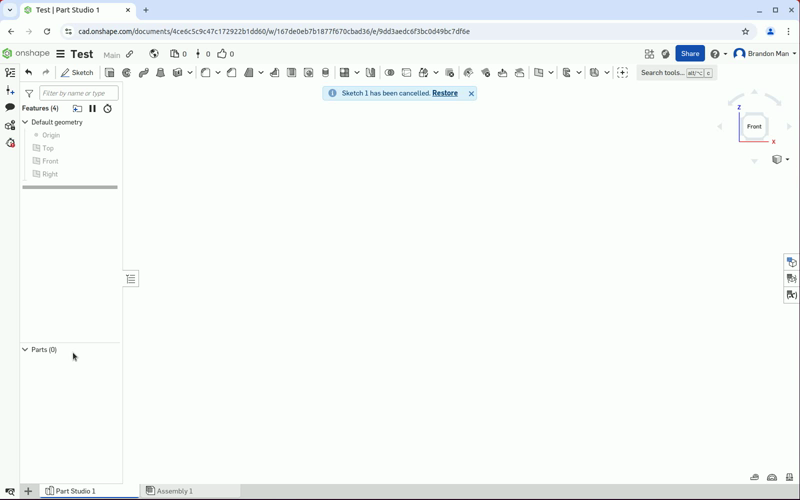
key(shift+s)
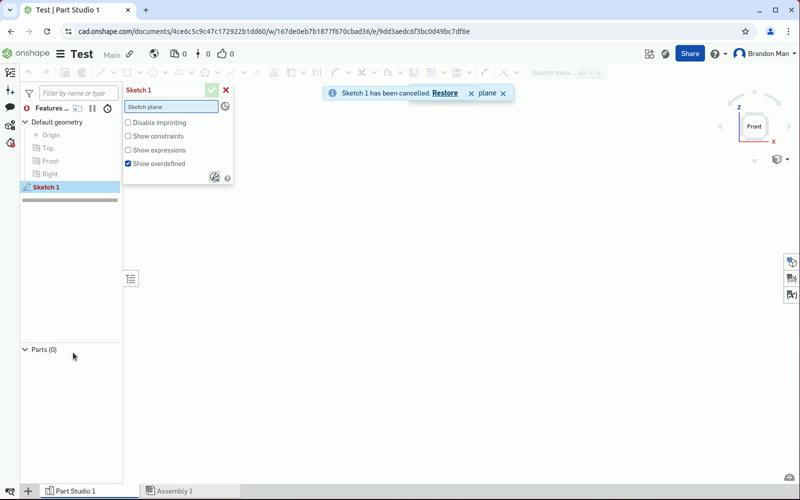
mouse_move(73, 163)
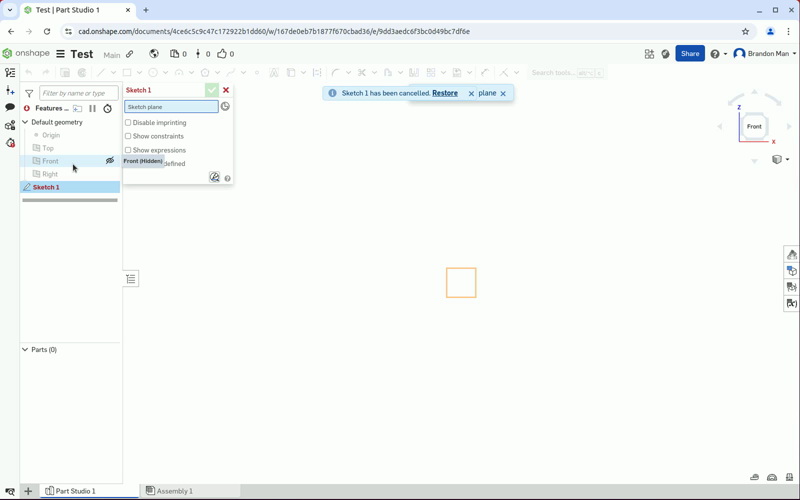
click(73, 163)
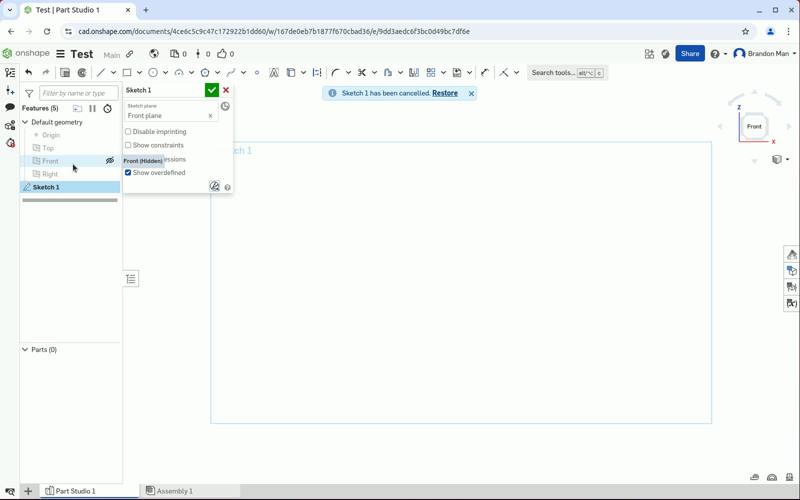
mouse_move(73, 352)
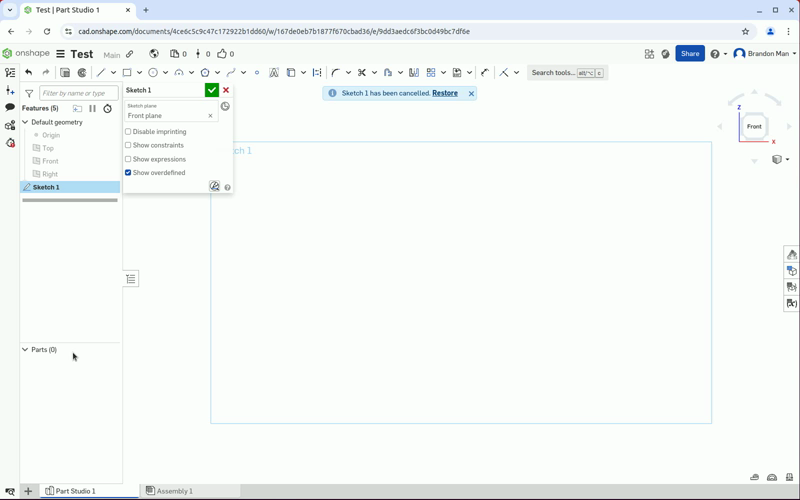
key(y)
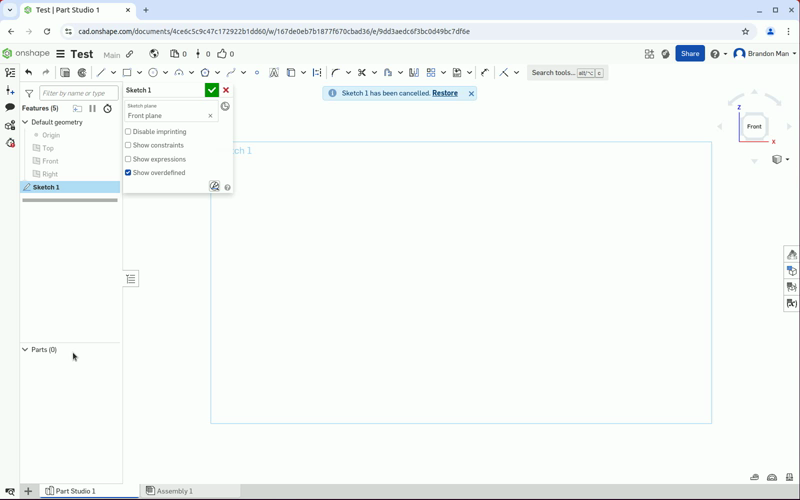
key(l)
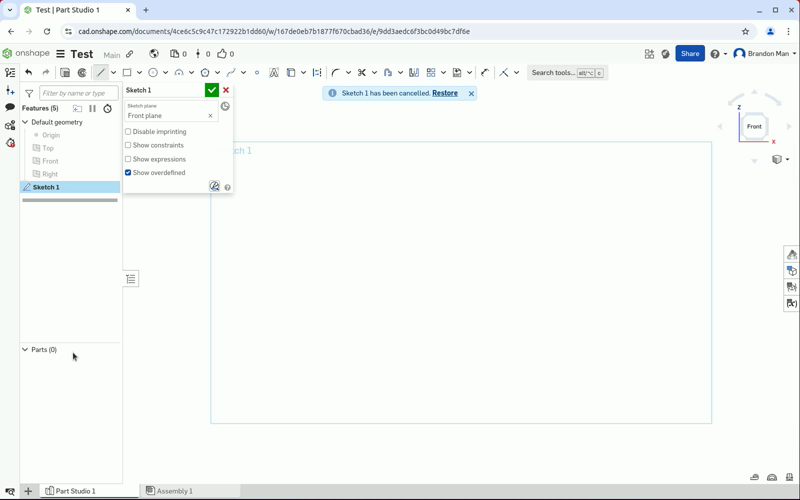
key_down(shift)
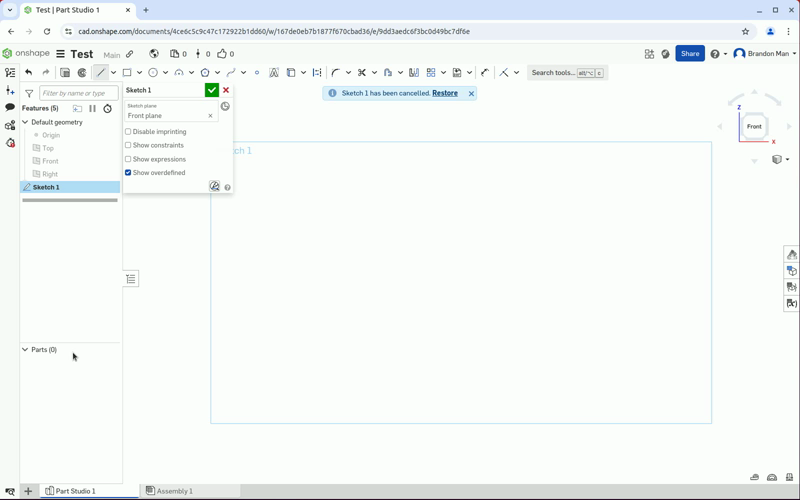
mouse_move(424, 326)
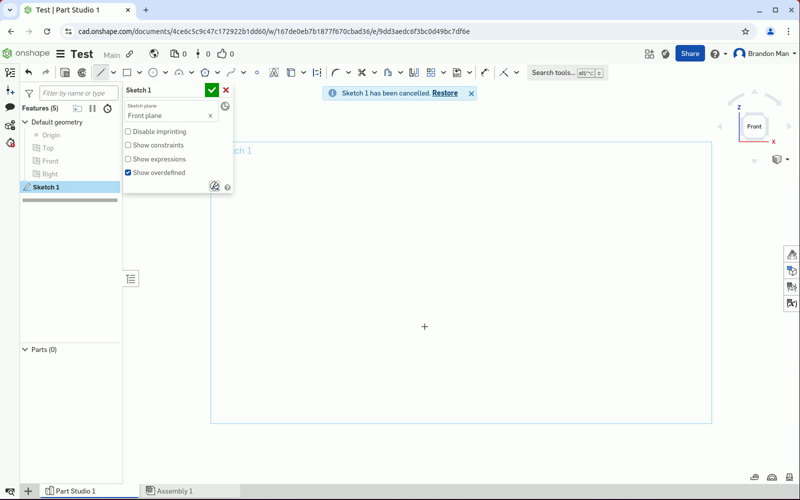
click(424, 326)
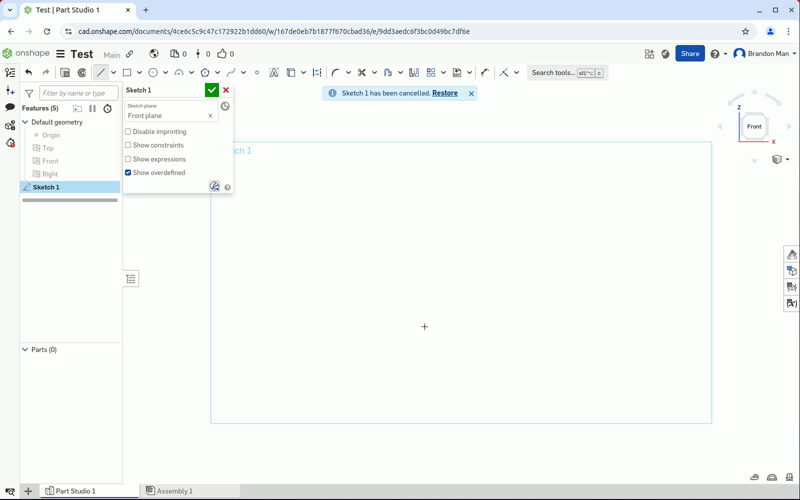
key_up(shift)
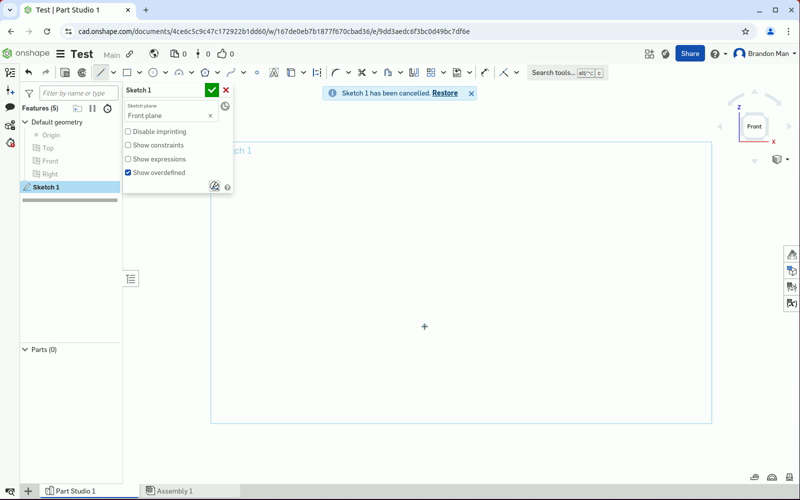
key_down(shift)
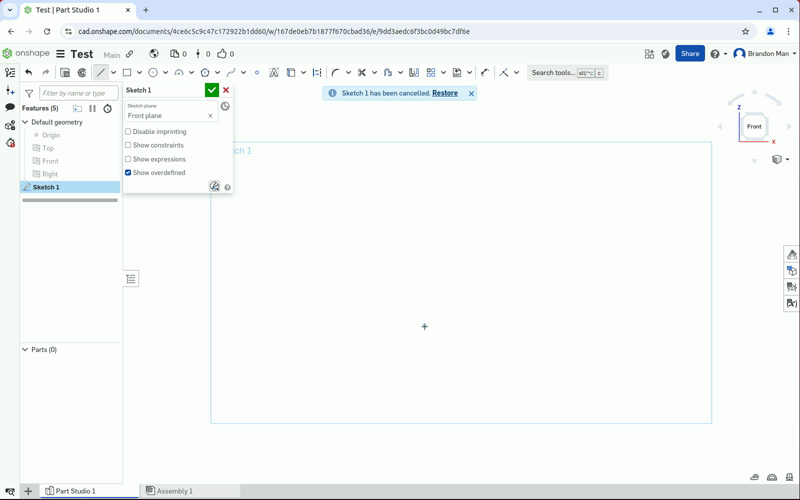
mouse_move(515, 326)
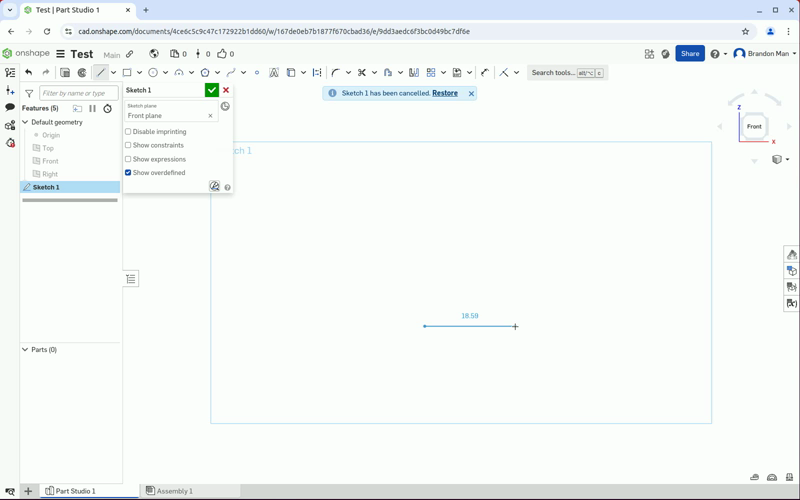
click(515, 326)
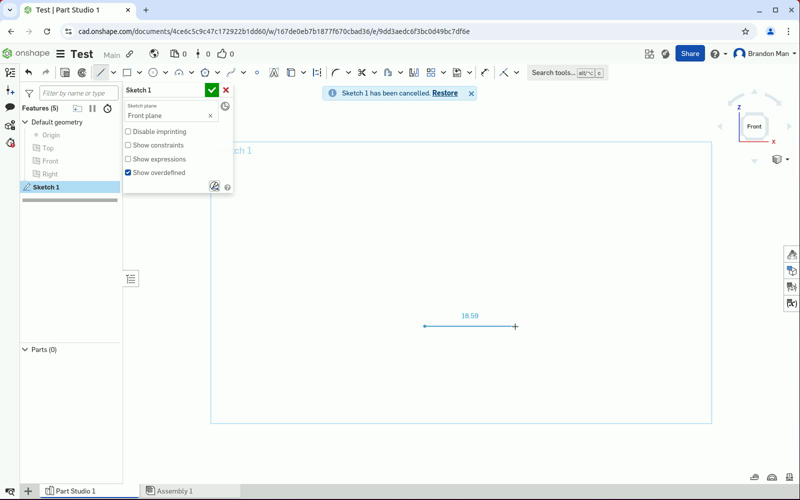
key_up(shift)
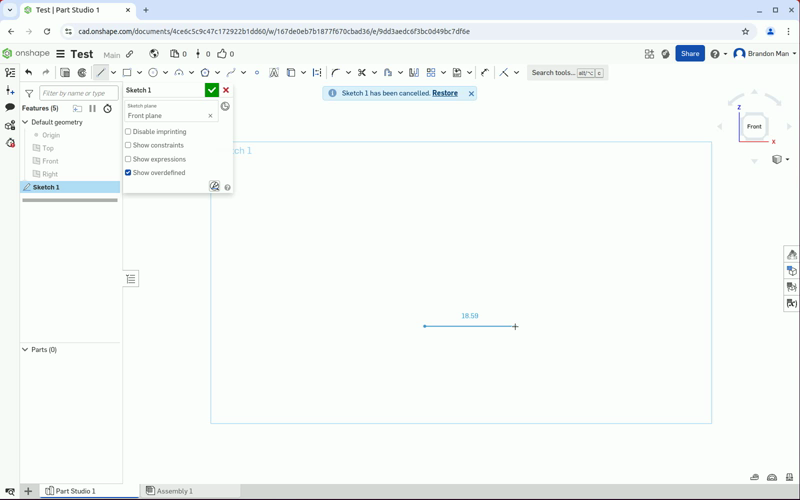
key_down(shift)
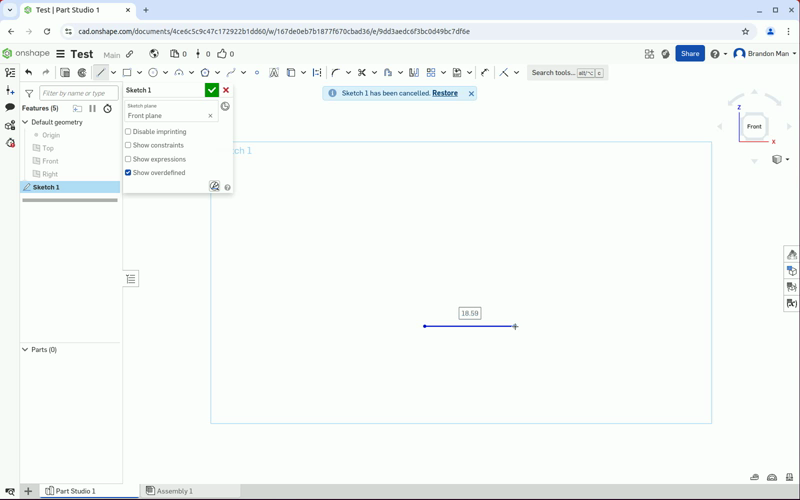
mouse_move(515, 235)
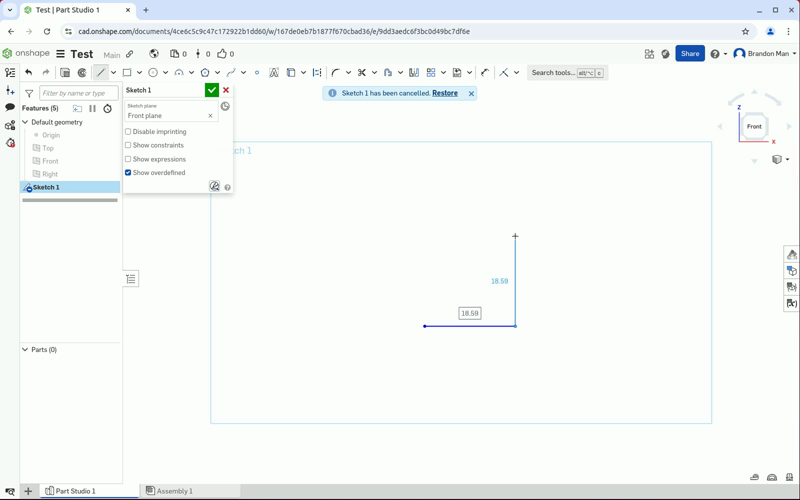
click(515, 235)
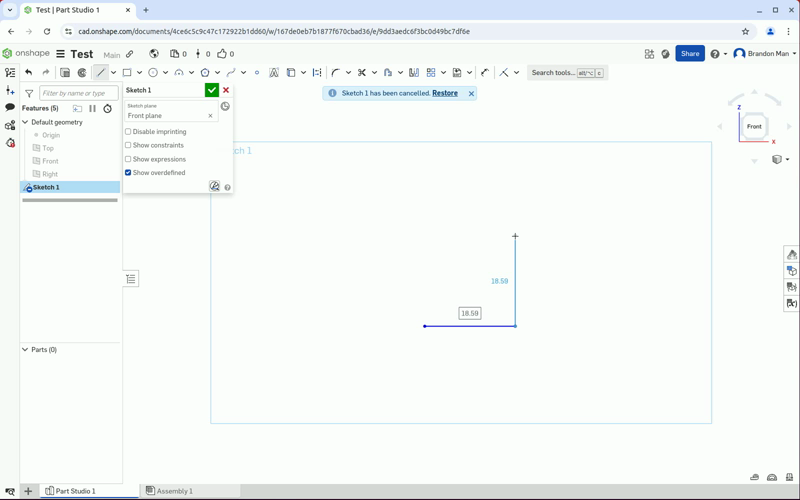
key_up(shift)
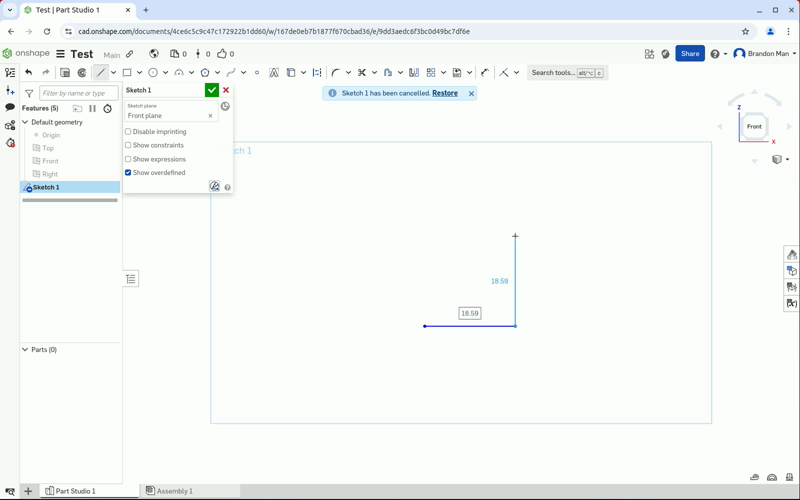
key_down(shift)
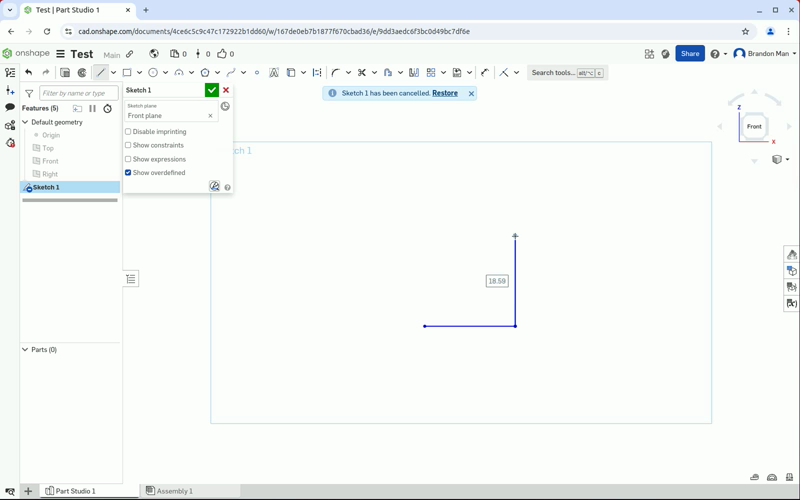
mouse_move(424, 235)
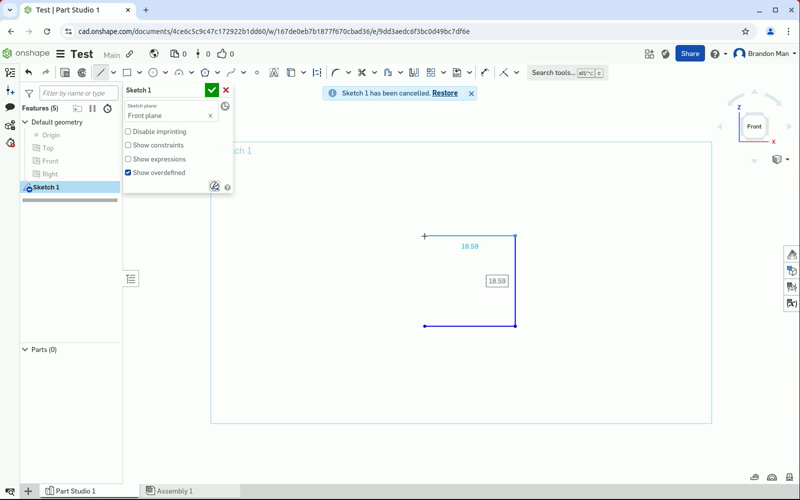
click(424, 235)
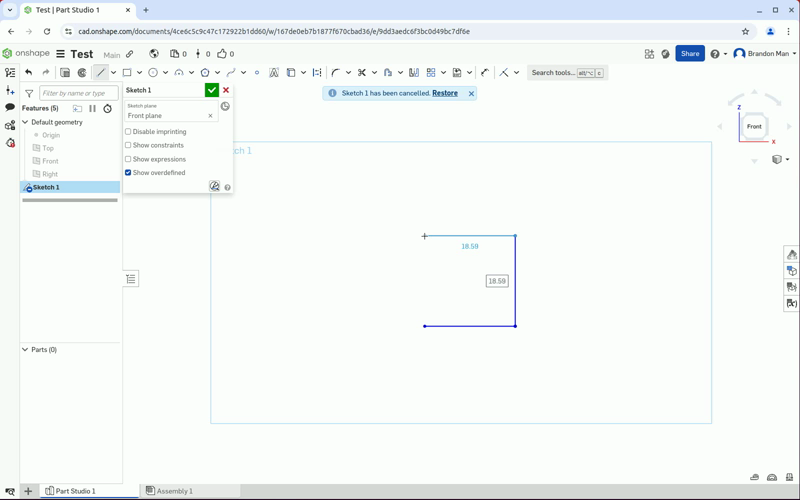
key_up(shift)
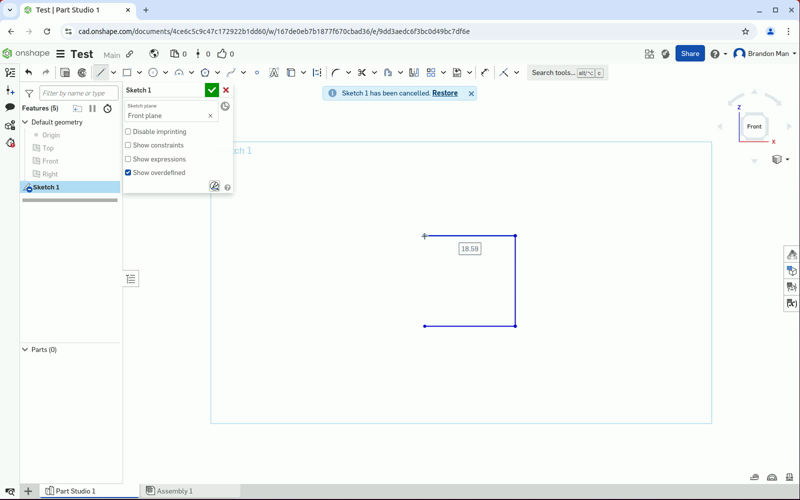
key_down(shift)
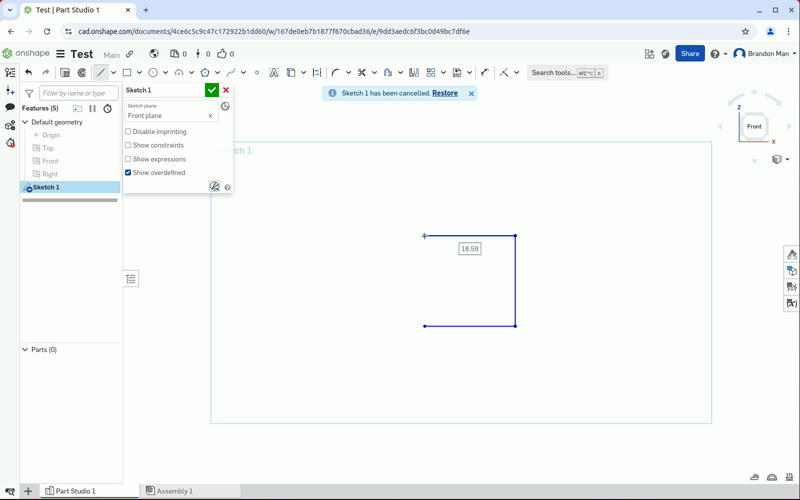
mouse_move(424, 326)
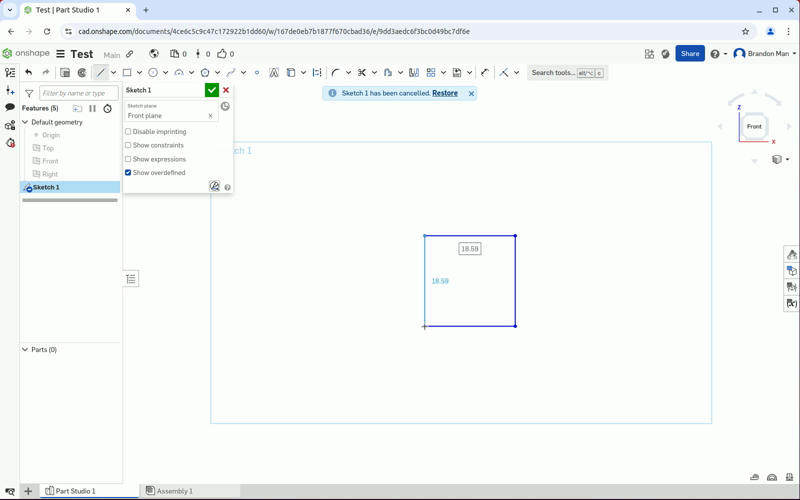
key_up(shift)
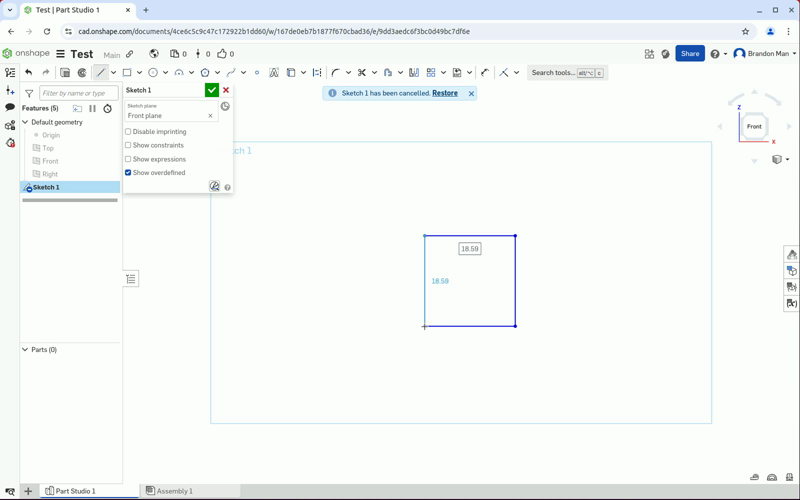
click(424, 326)
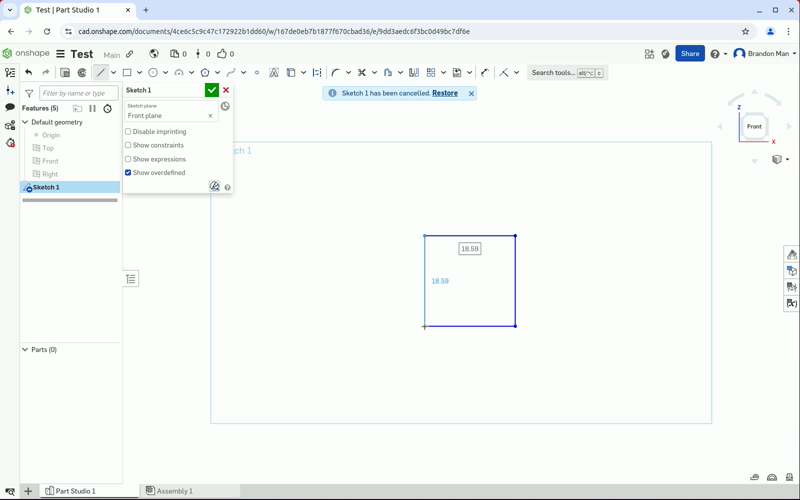
key(esc)
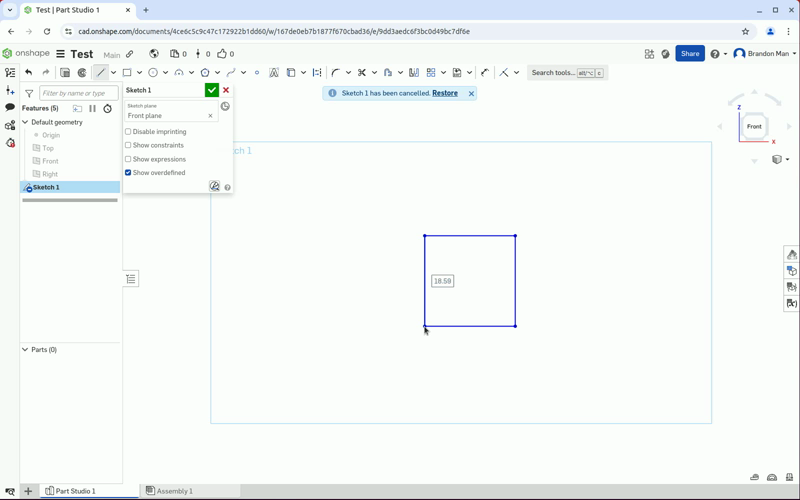
mouse_move(454, 281)
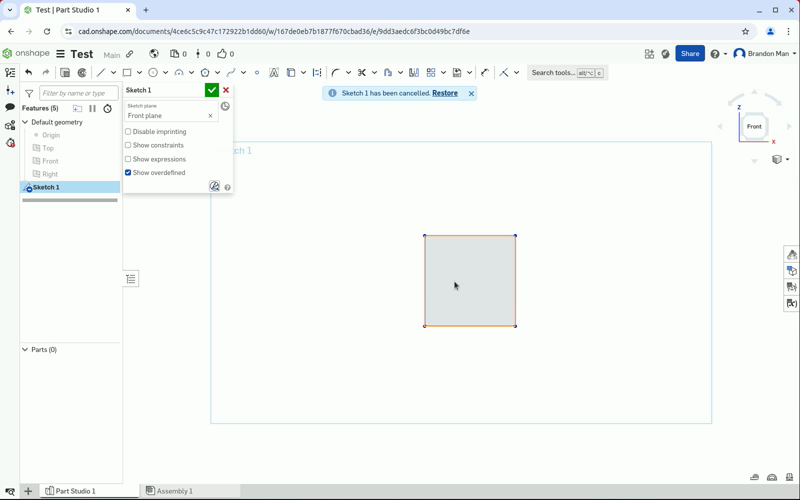
click(454, 281)
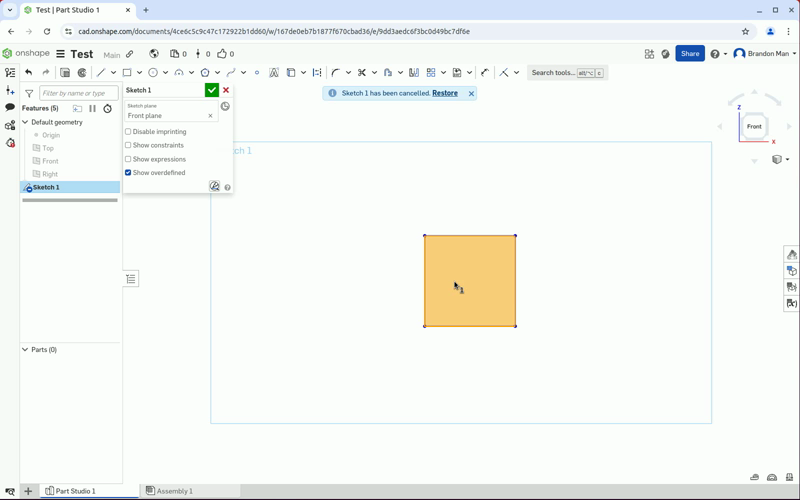
mouse_move(73, 352)
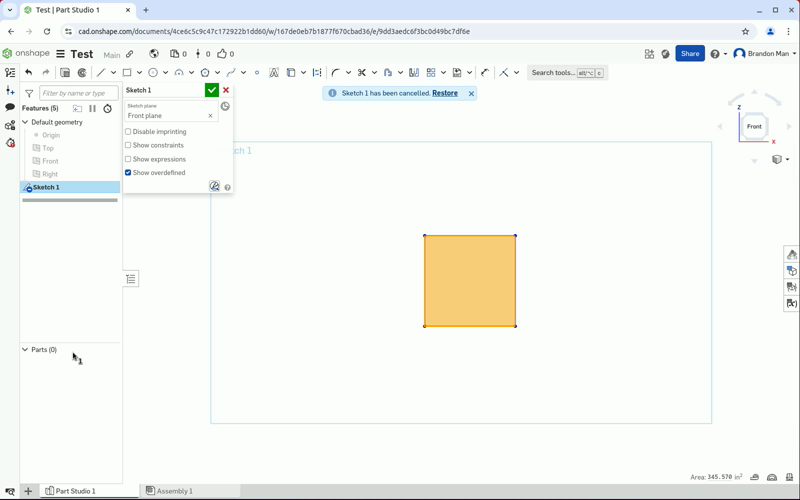
key(shift+y)
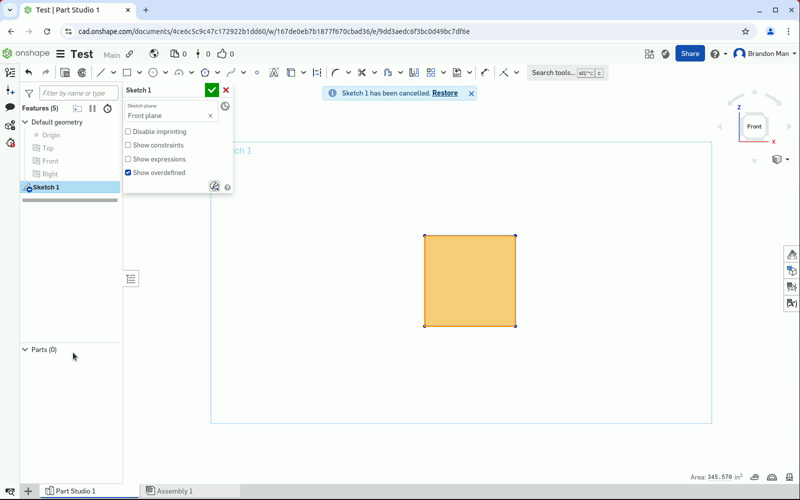
key(shift+e)
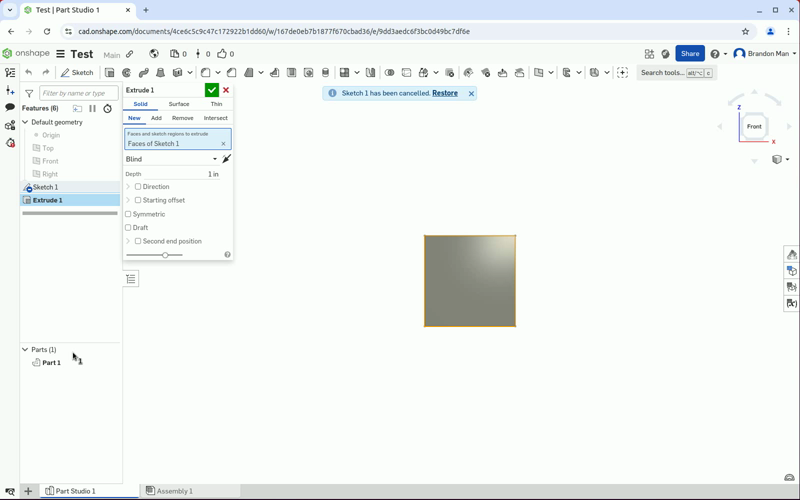
mouse_move(143, 106)
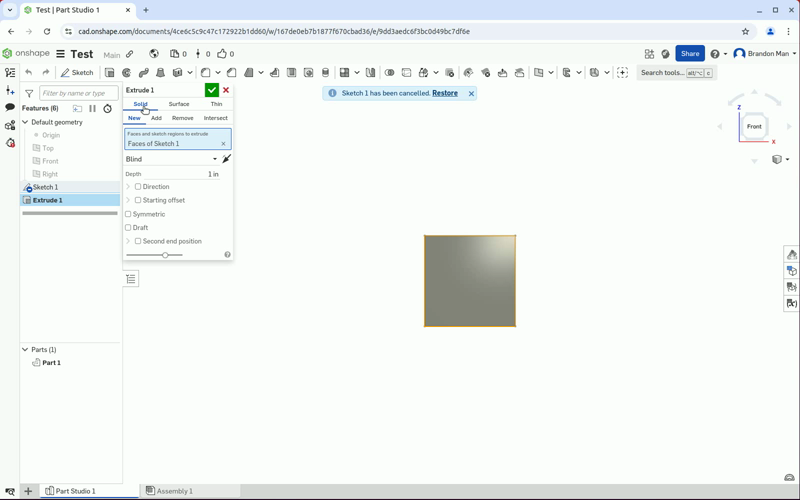
click(143, 106)
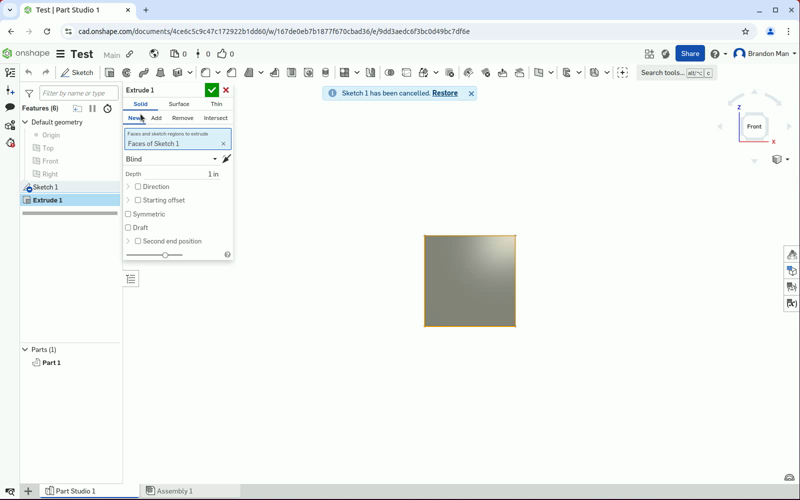
mouse_move(137, 120)
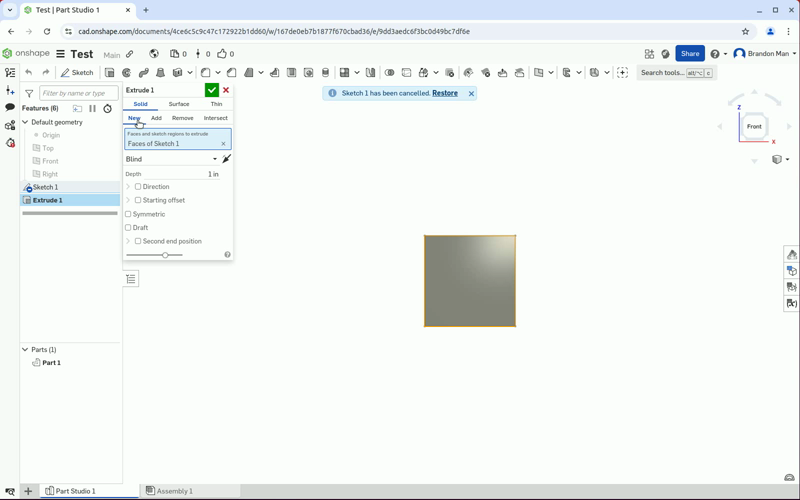
click(137, 120)
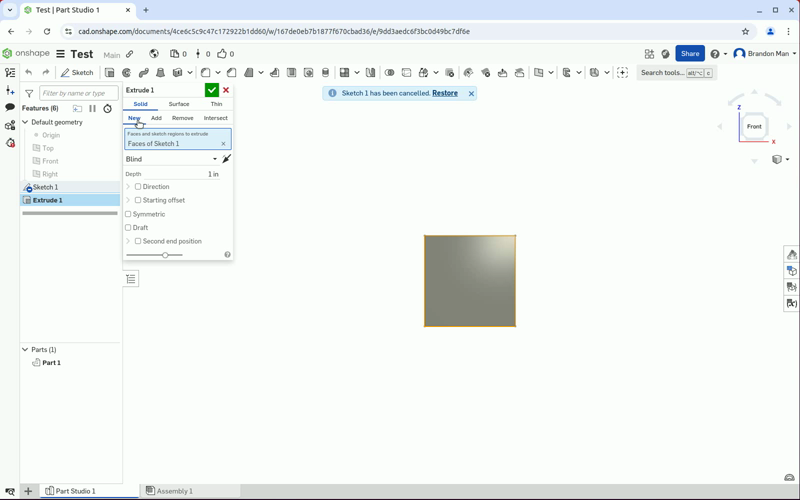
key(tab, 4)
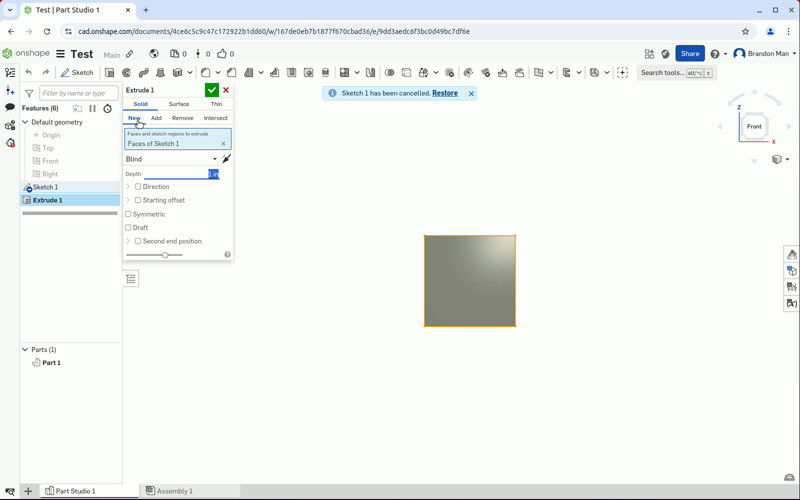
text(18.776)
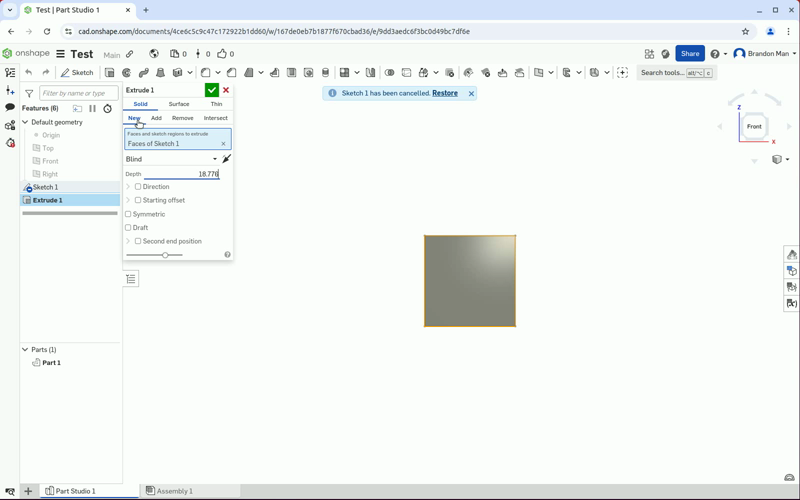
key(tab, 3)
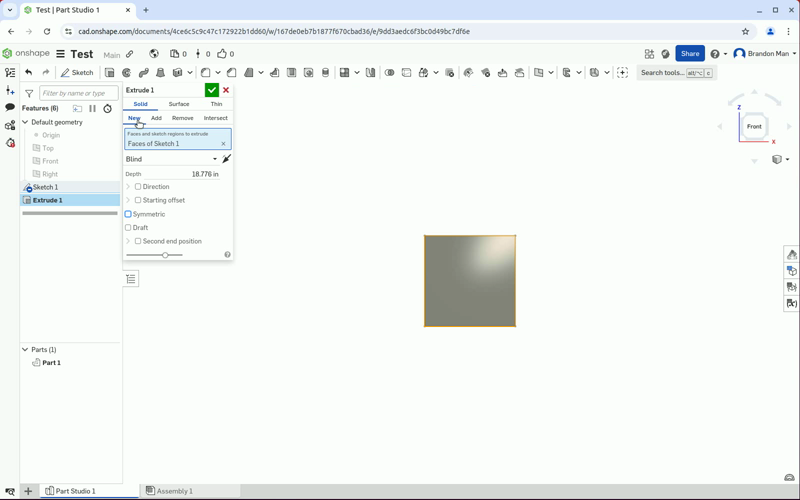
key(space)
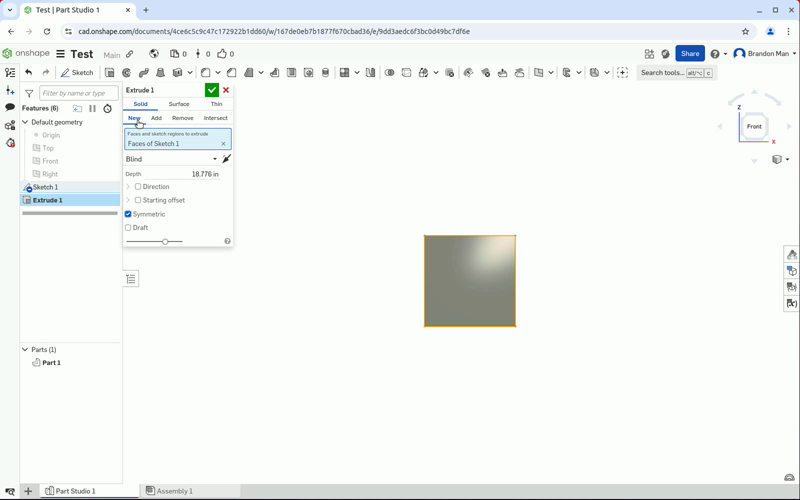
key(enter)
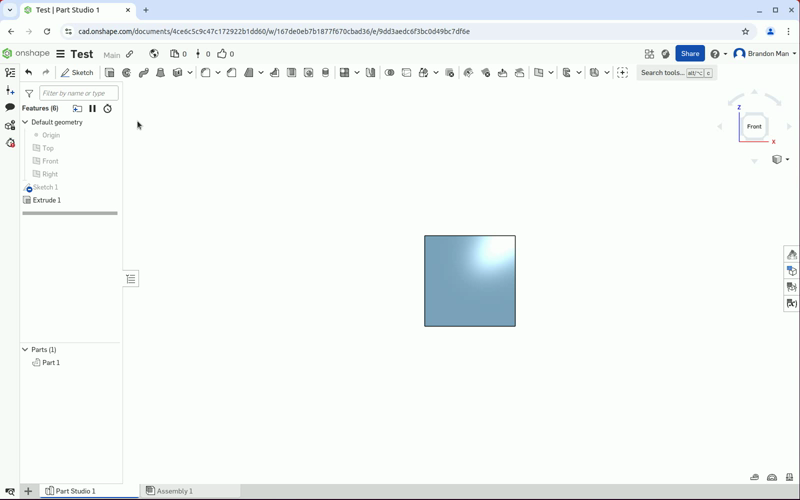
key(shift+h)
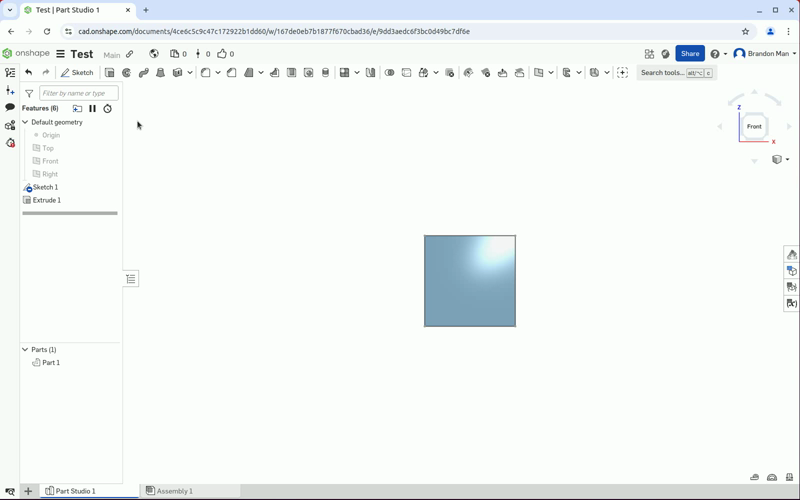
key(shift+h)
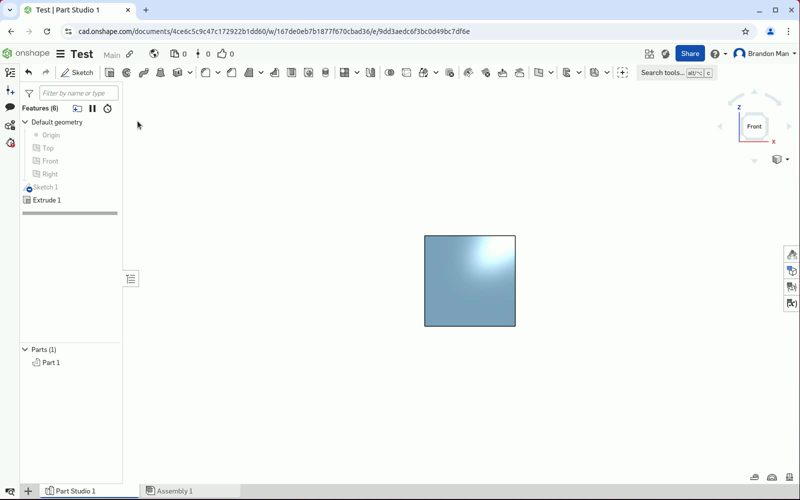
mouse_move(73, 189)
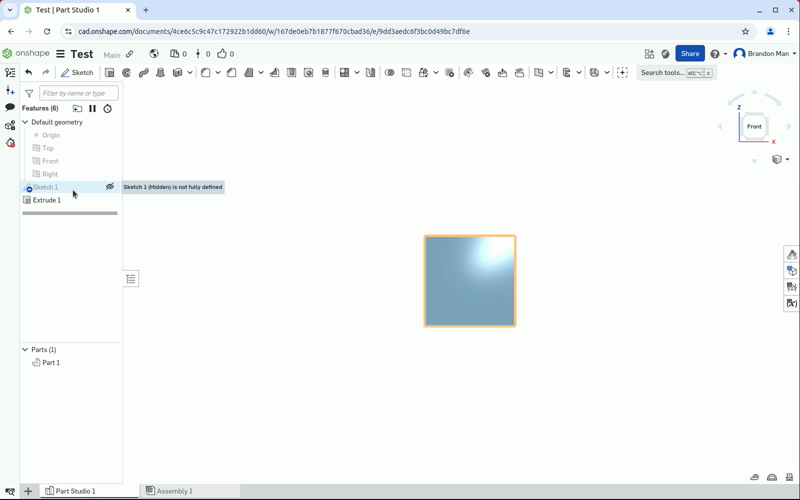
click(73, 189)
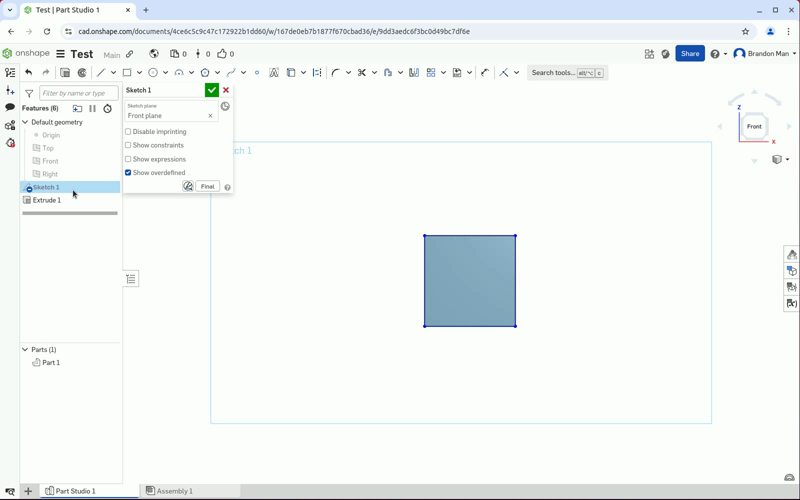
mouse_move(229, 92)
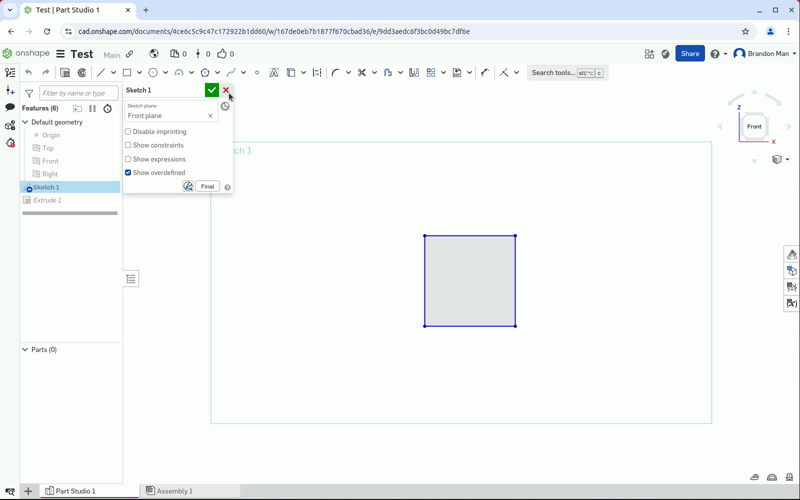
click(229, 92)
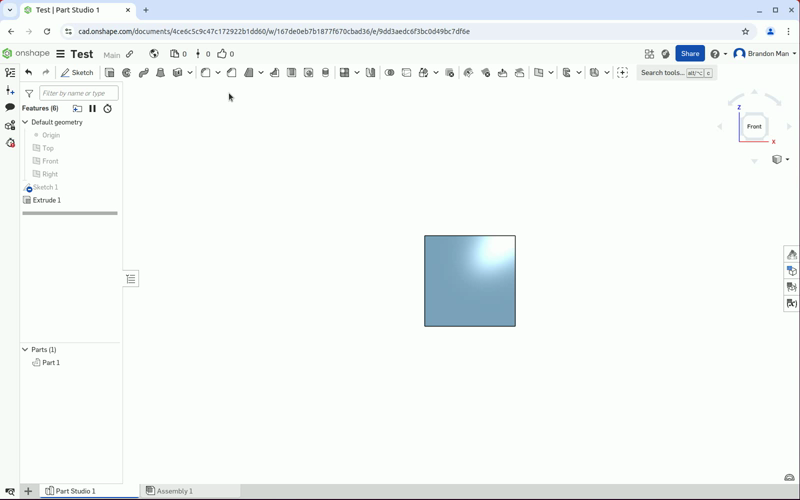
mouse_move(541, 75)
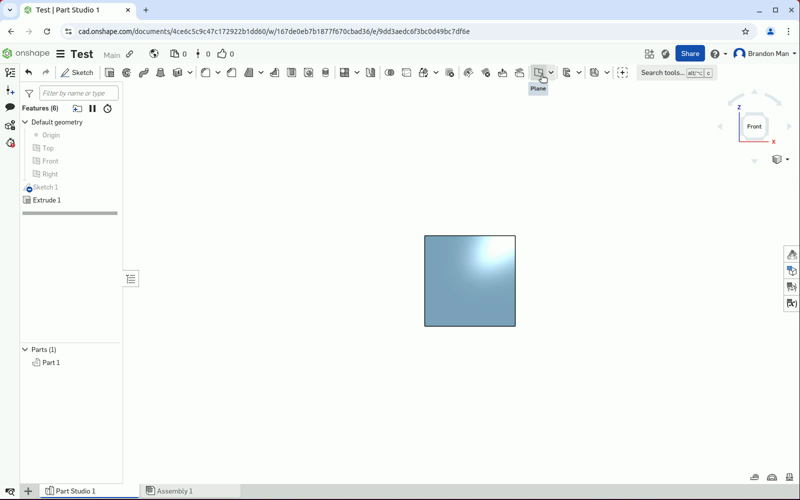
click(541, 75)
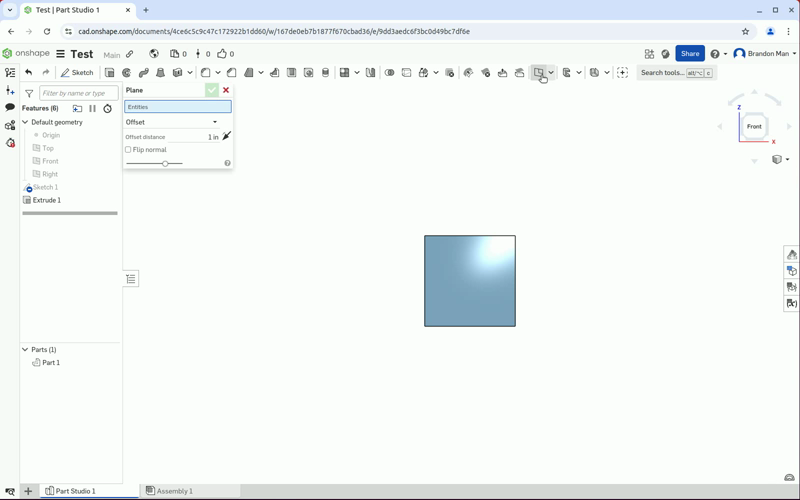
mouse_move(73, 163)
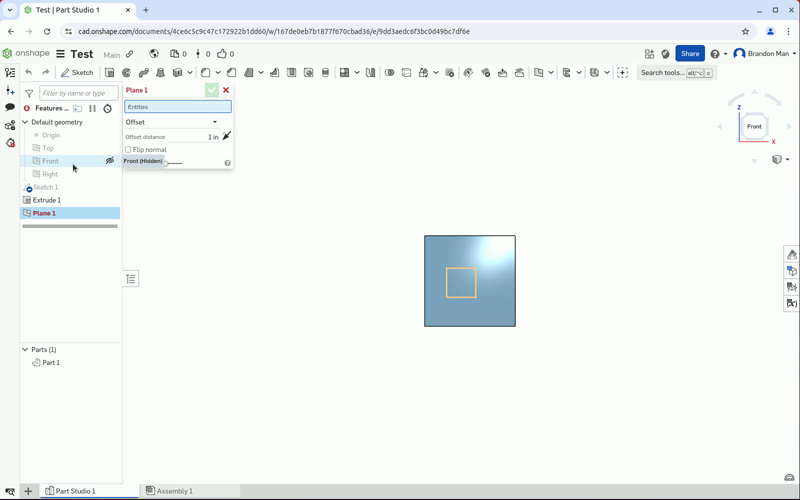
click(73, 163)
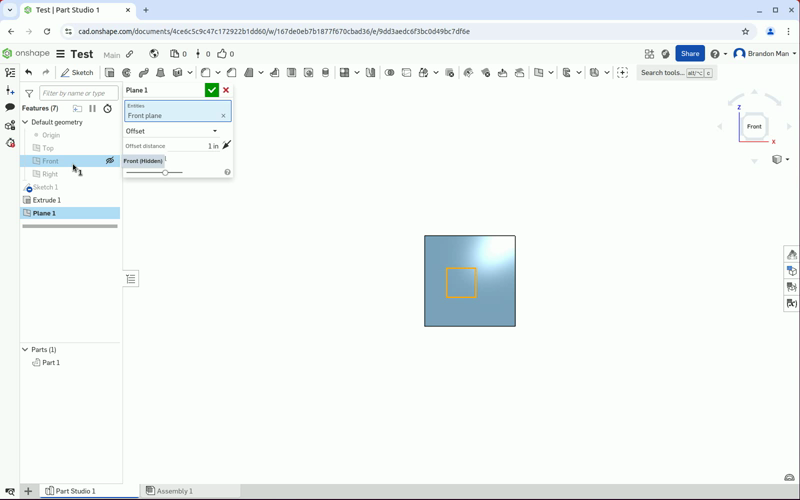
key(tab, 2)
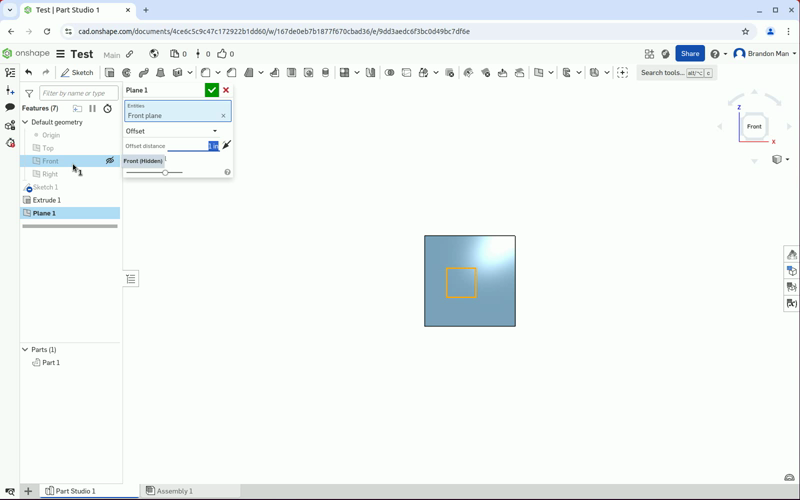
text(9.397)
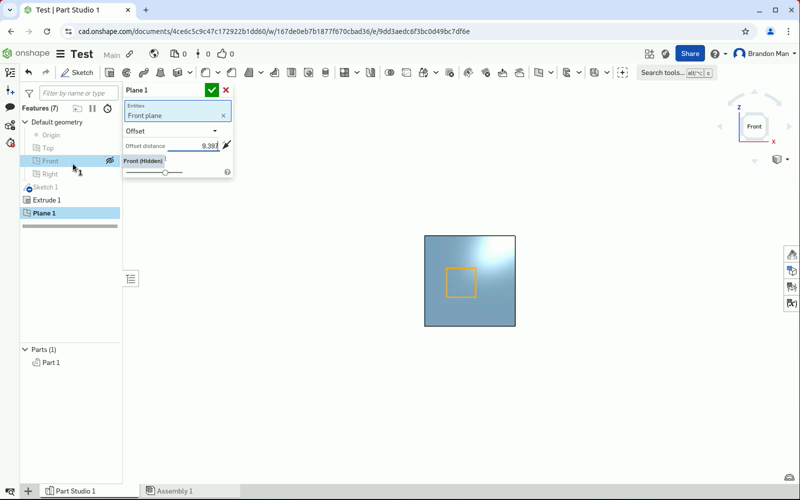
key(enter, 2)
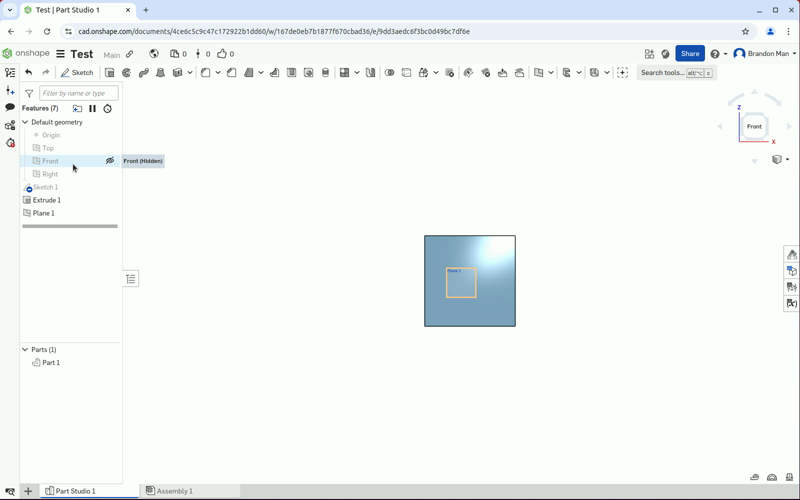
key(shift+s)
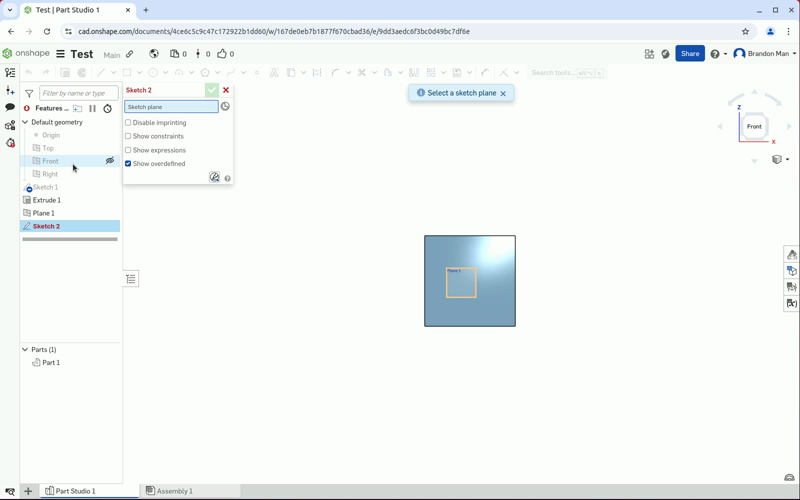
mouse_move(73, 215)
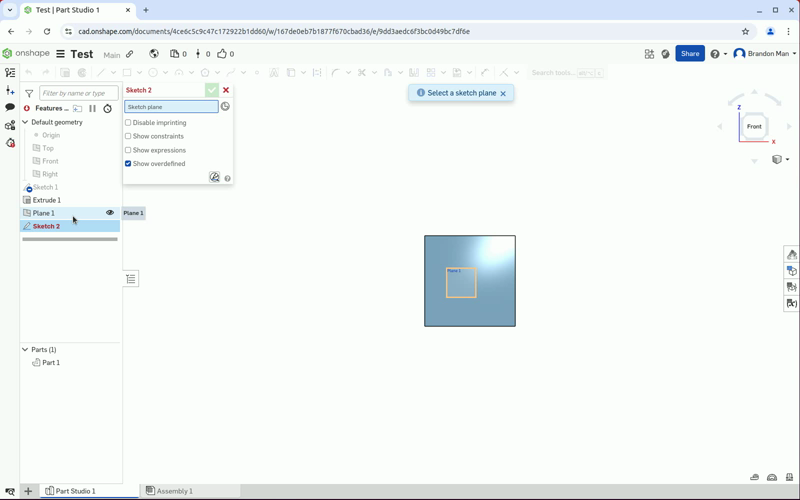
click(73, 215)
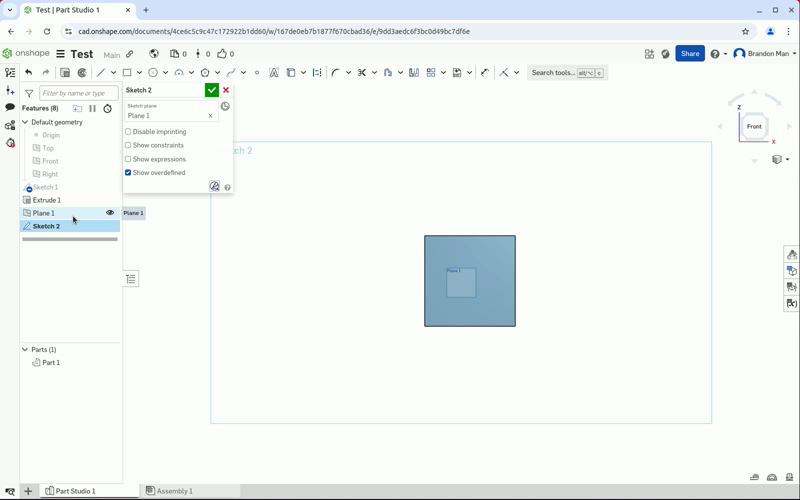
mouse_move(73, 352)
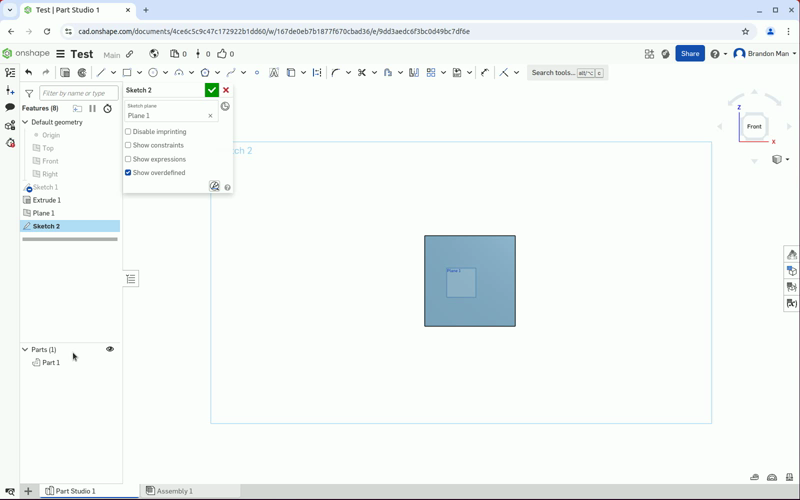
key(y)
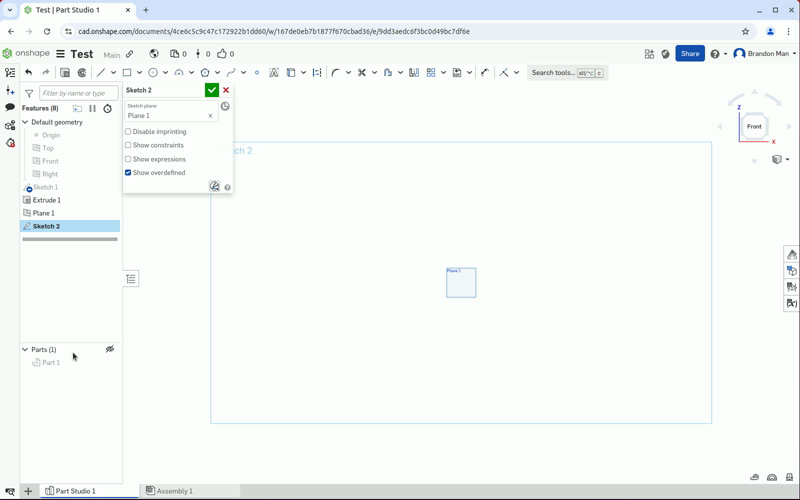
key(l)
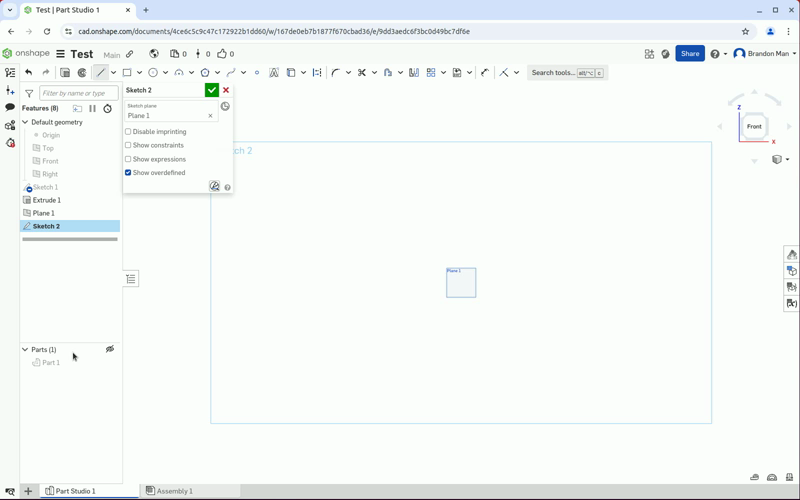
key_down(shift)
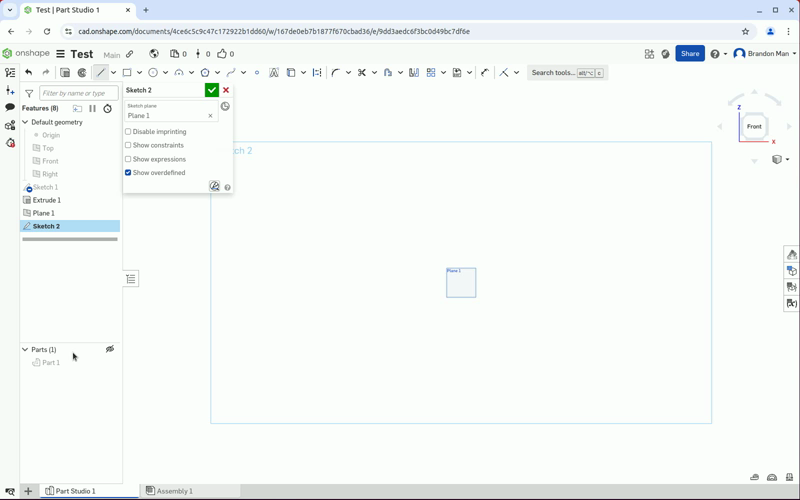
mouse_move(429, 275)
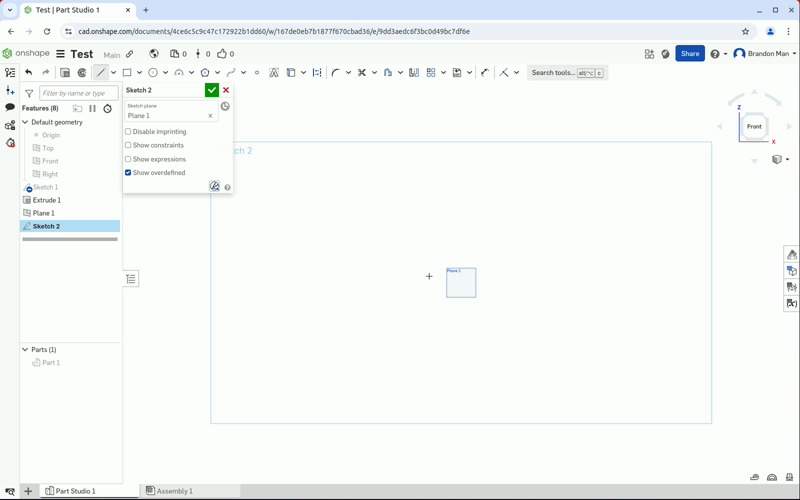
click(429, 275)
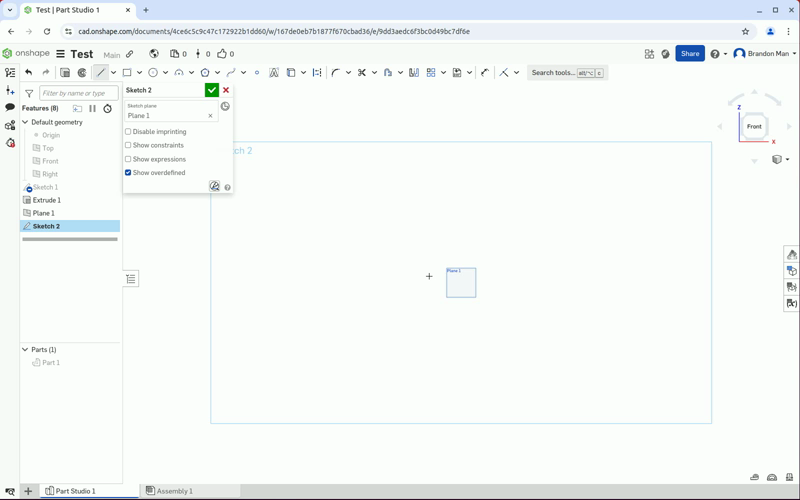
key_up(shift)
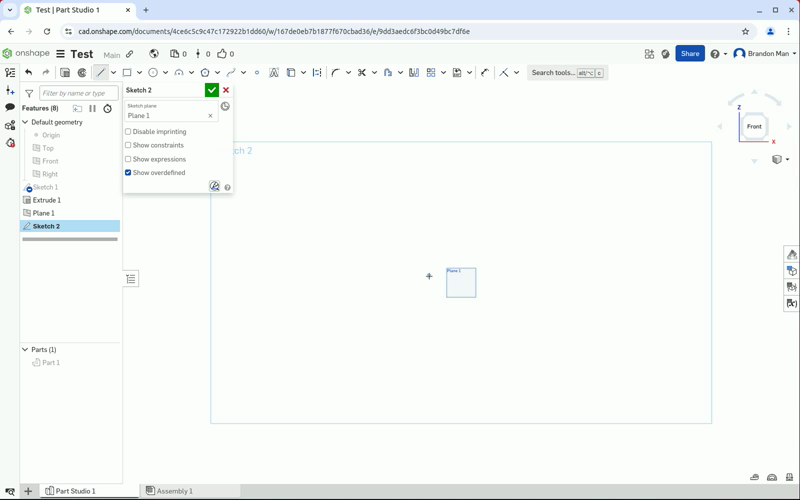
key_down(shift)
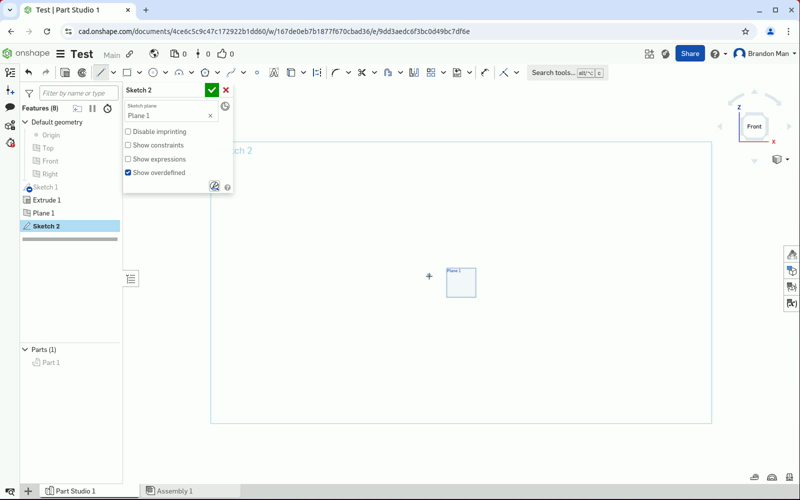
mouse_move(459, 275)
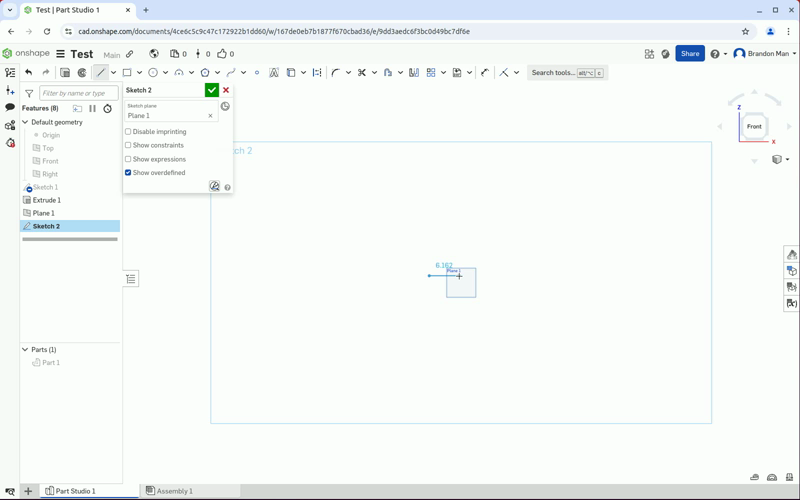
mouse_move(456, 275)
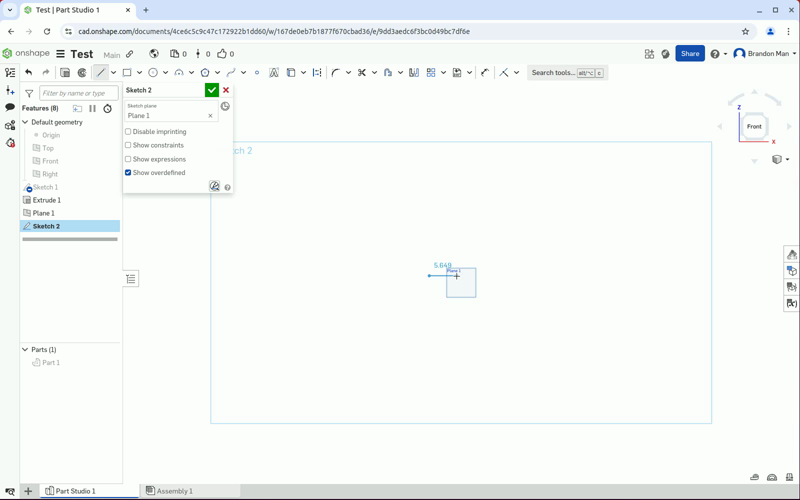
click(456, 275)
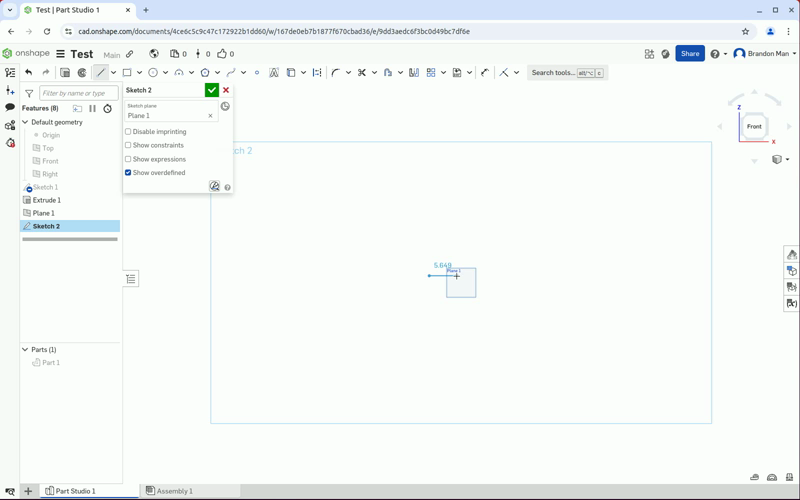
key_up(shift)
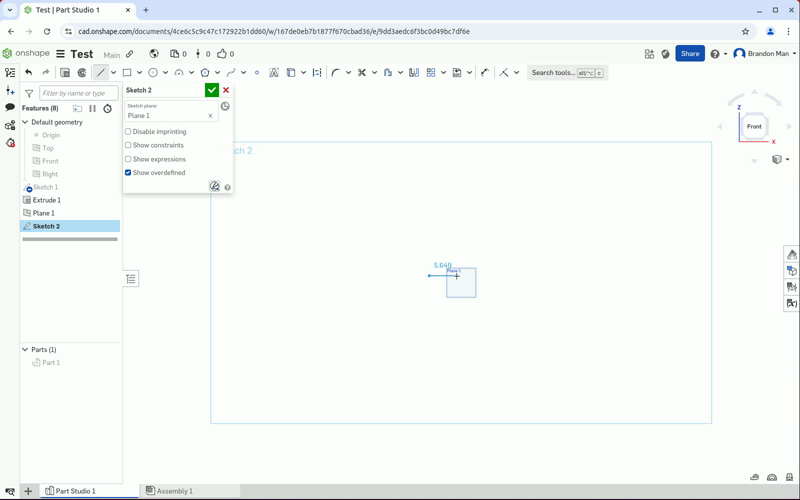
key_down(shift)
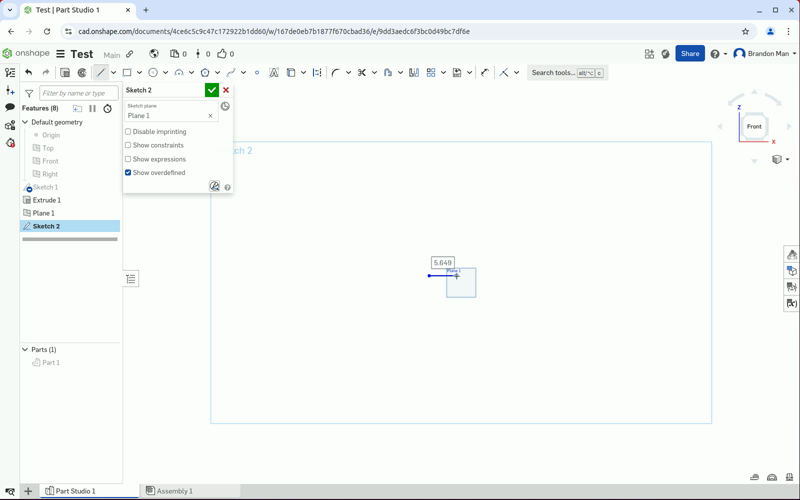
mouse_move(486, 275)
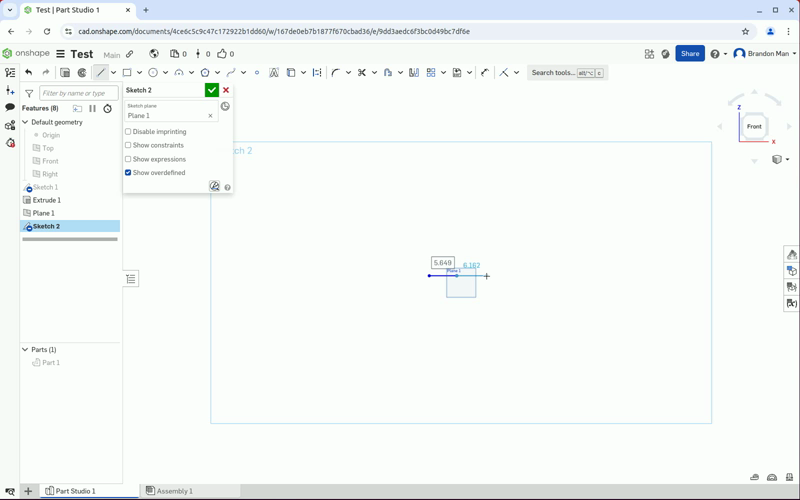
mouse_move(456, 248)
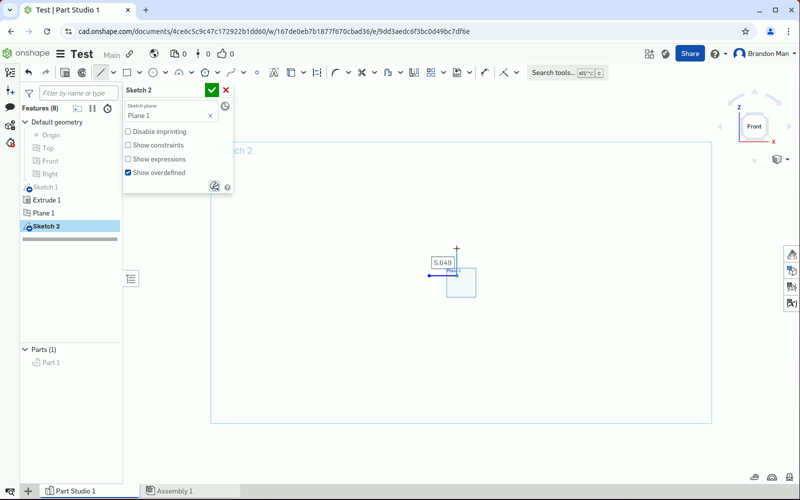
click(456, 248)
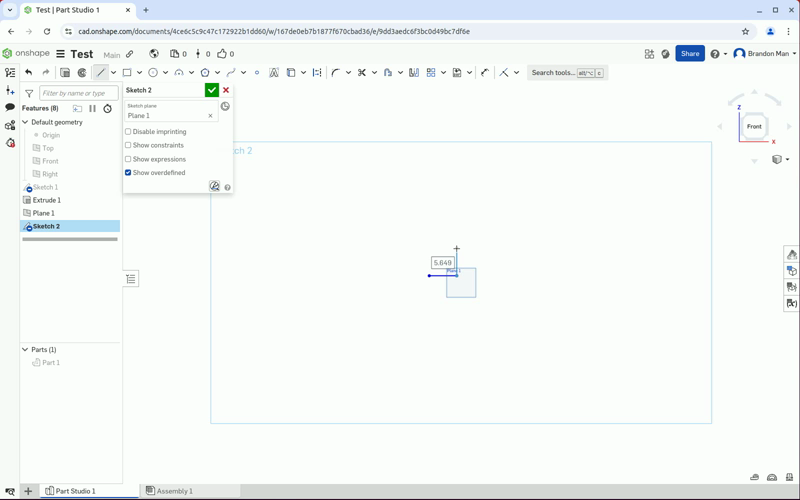
key_up(shift)
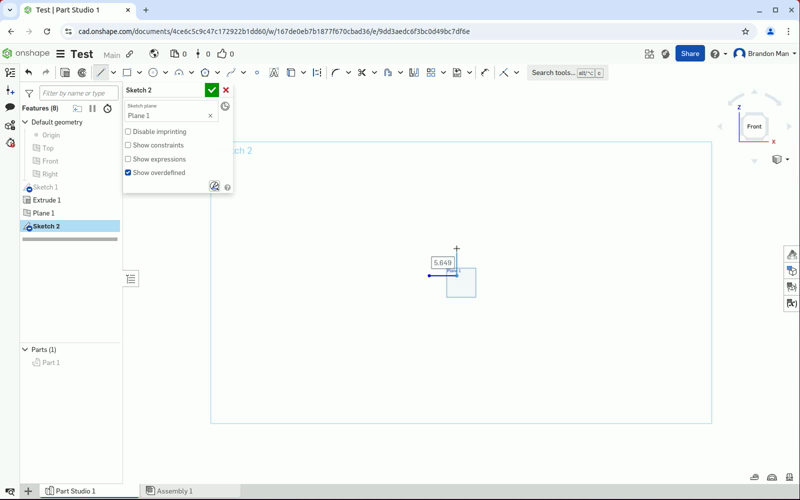
key_down(shift)
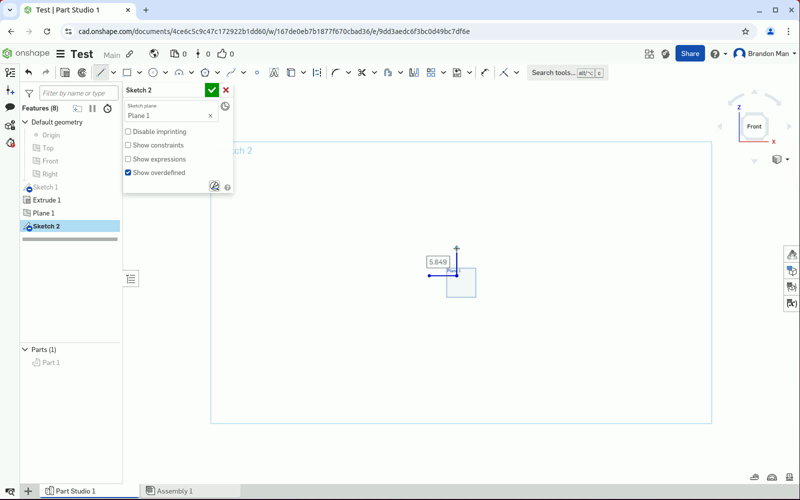
mouse_move(486, 248)
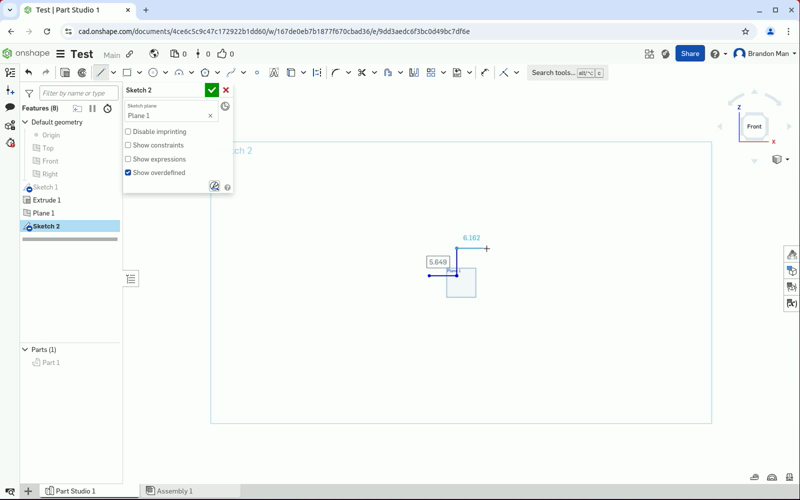
mouse_move(429, 248)
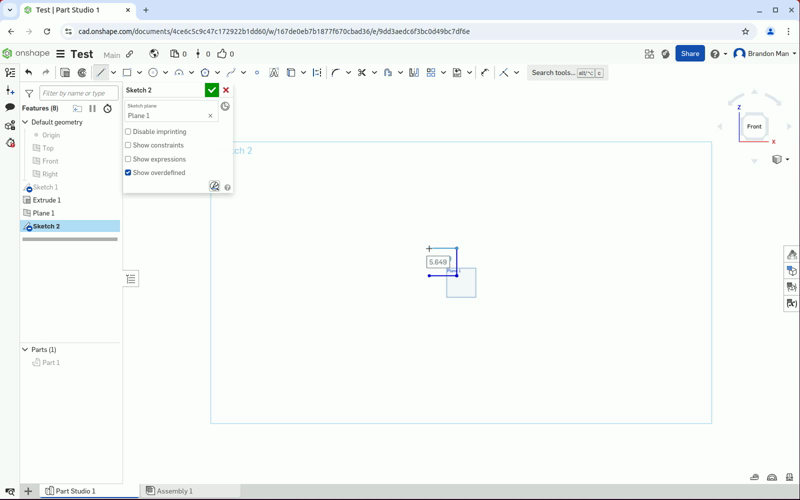
click(429, 248)
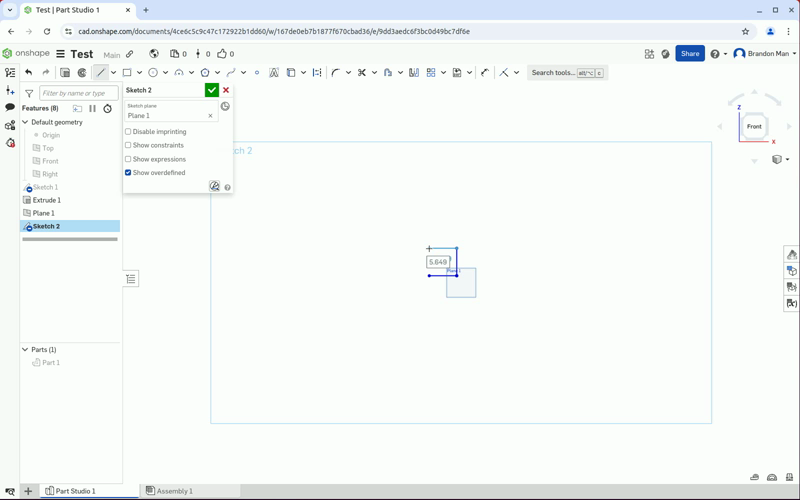
key_up(shift)
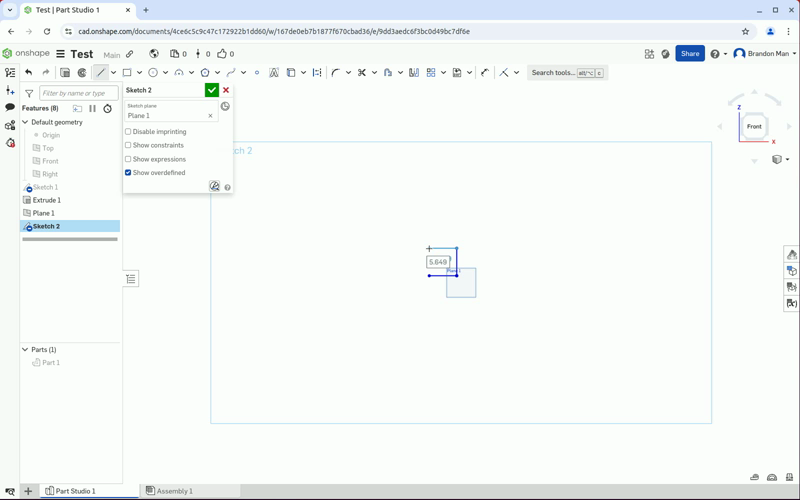
mouse_move(459, 248)
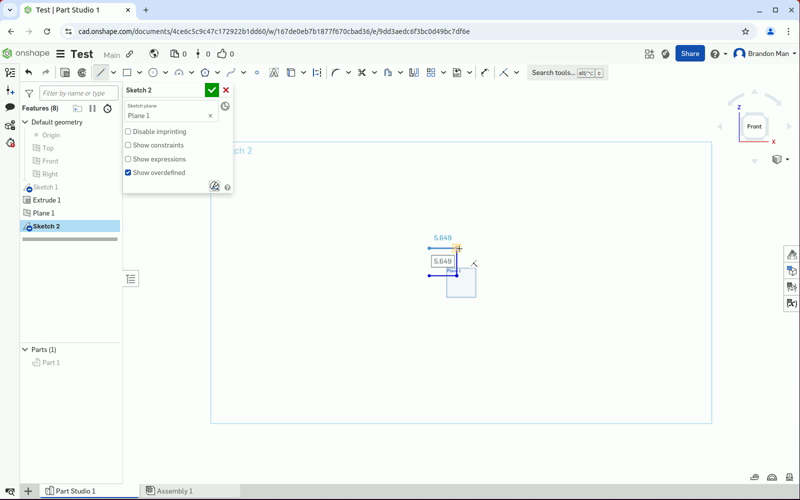
key_down(shift)
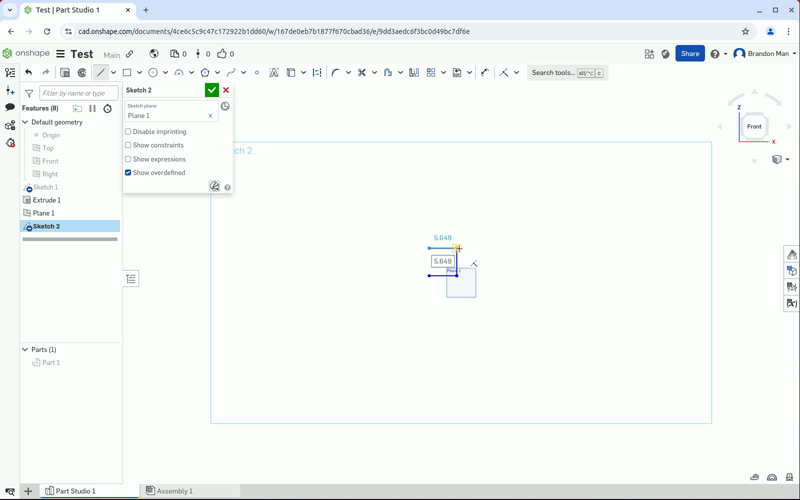
mouse_move(429, 275)
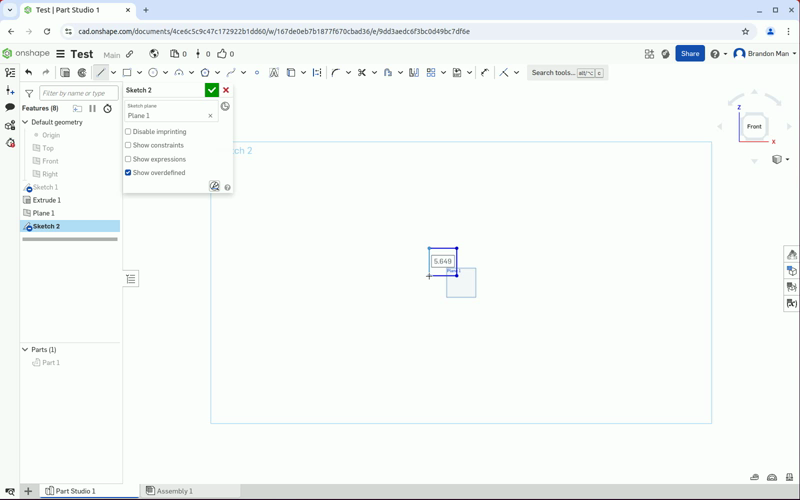
key_up(shift)
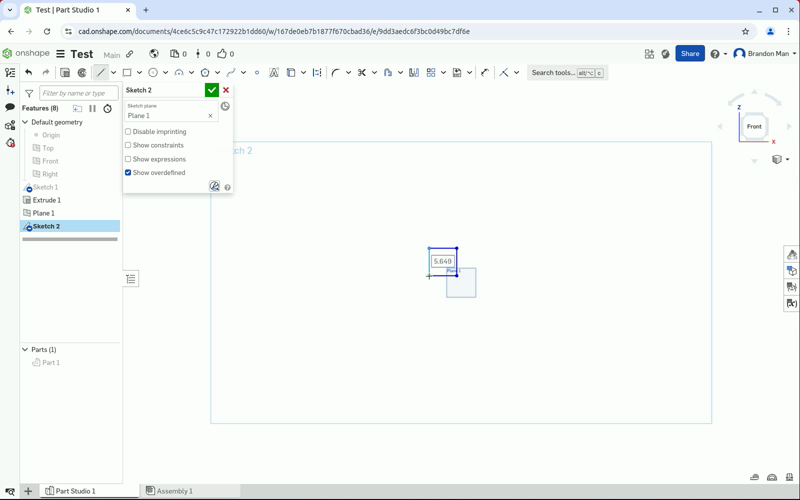
click(429, 275)
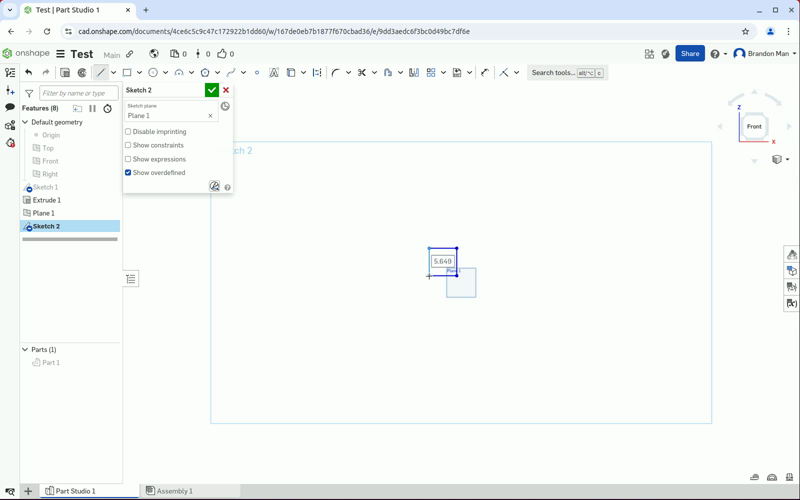
key(esc)
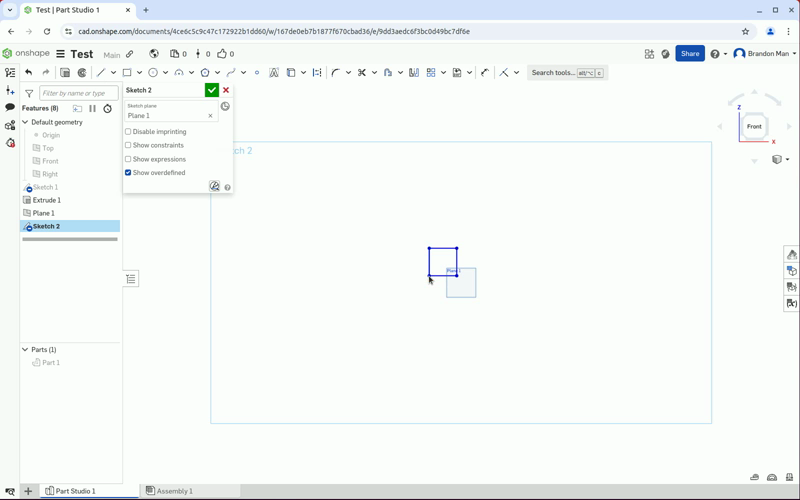
mouse_move(431, 251)
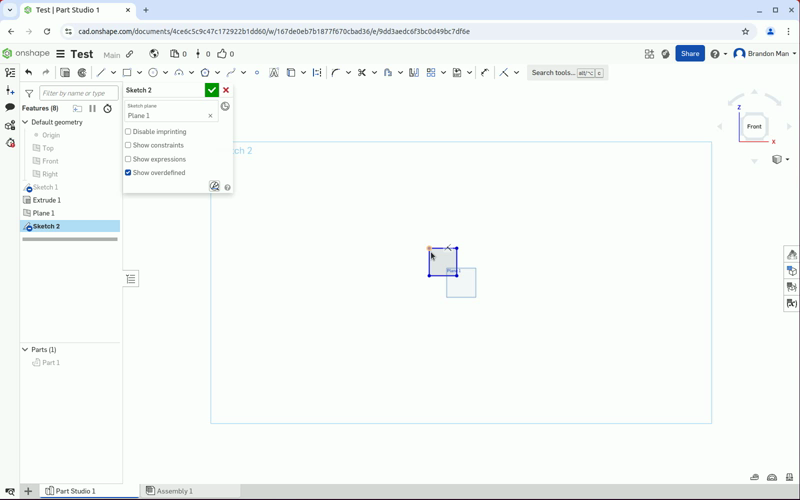
scroll(6)
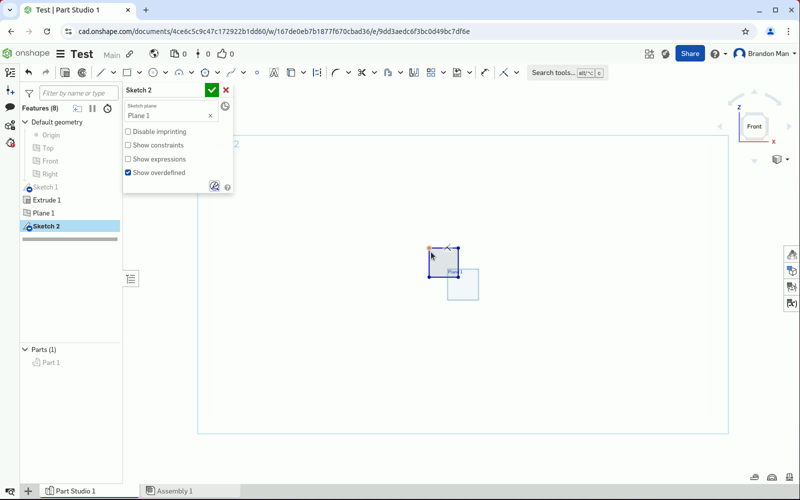
scroll(6)
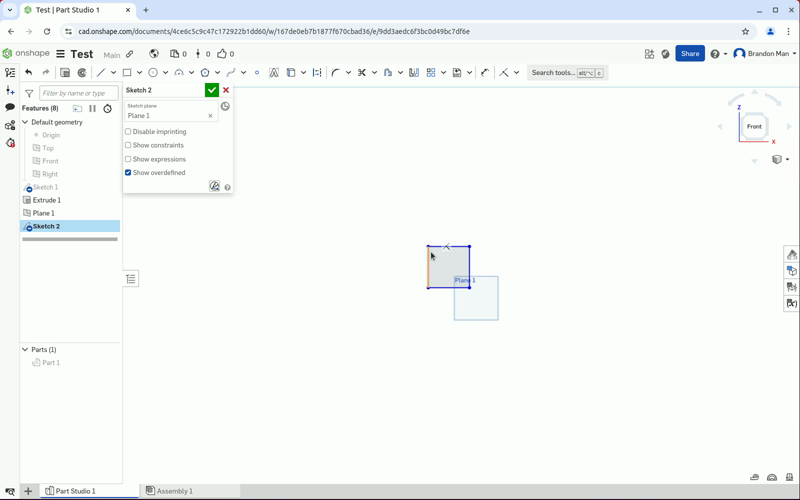
scroll(6)
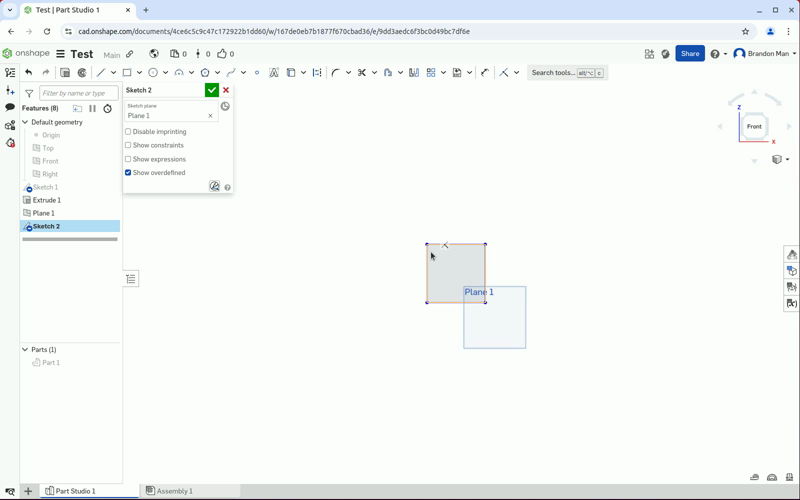
scroll(6)
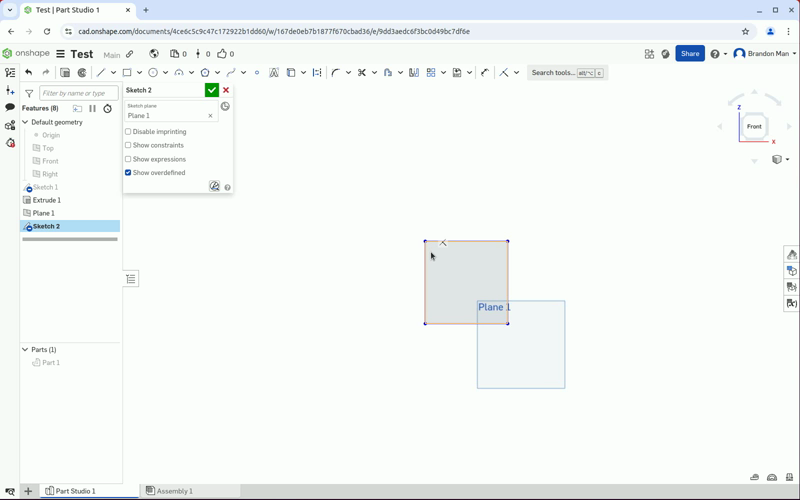
scroll(6)
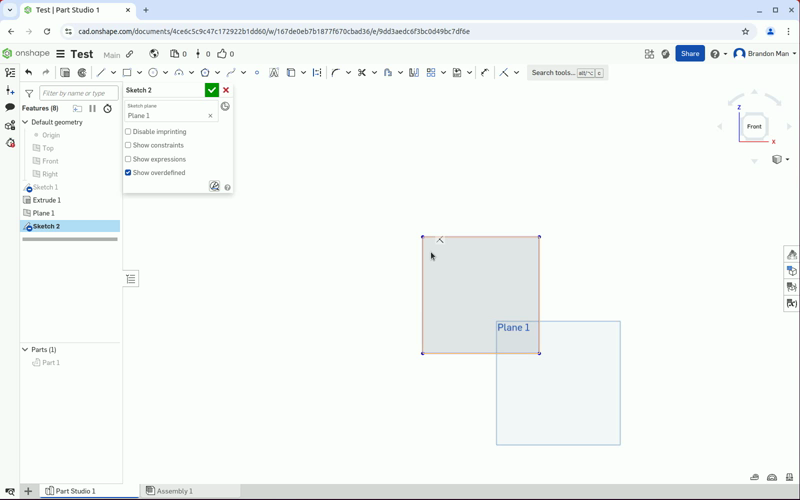
scroll(6)
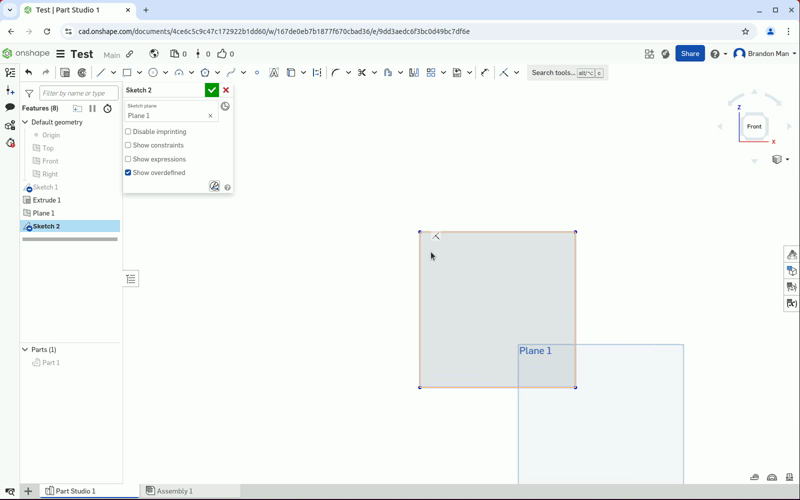
scroll(6)
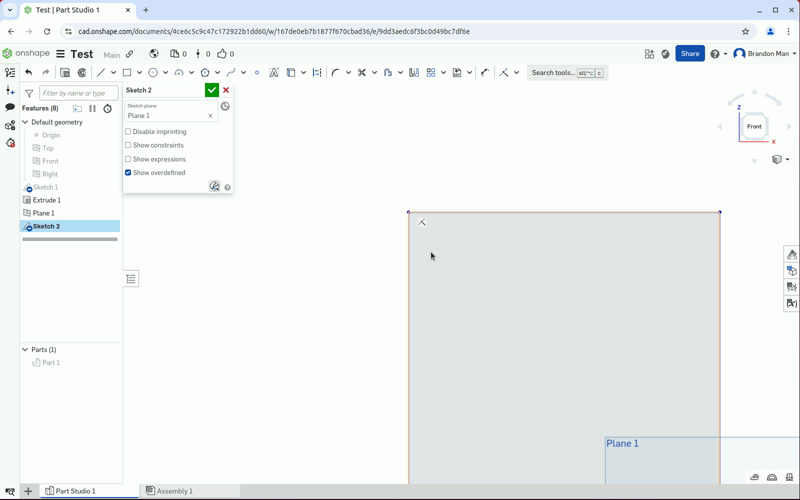
click(431, 251)
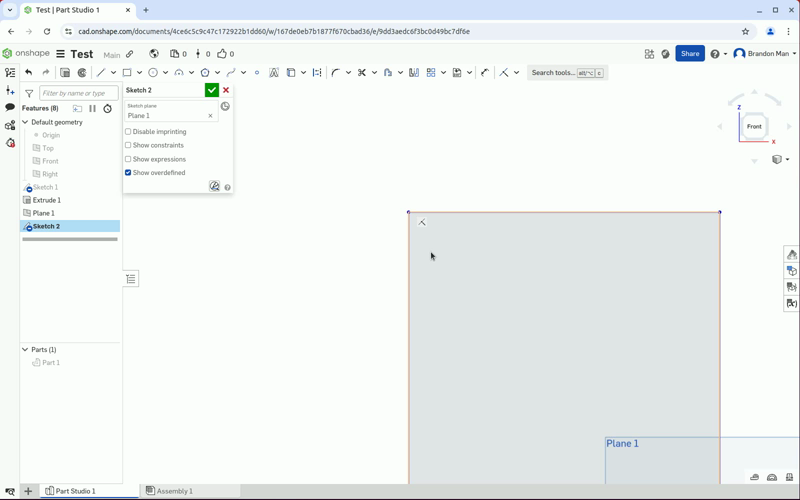
scroll(-6)
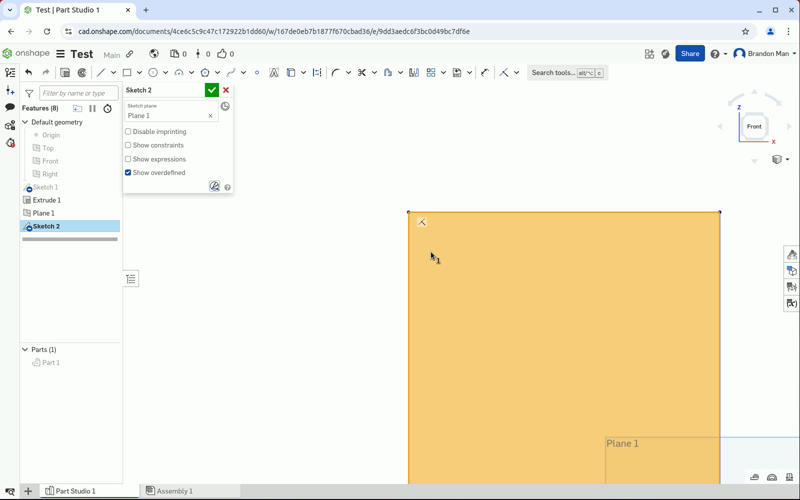
scroll(-6)
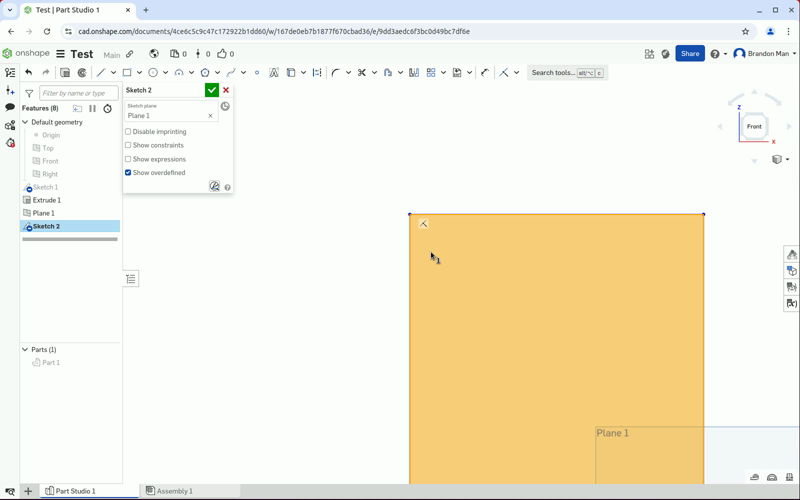
scroll(-6)
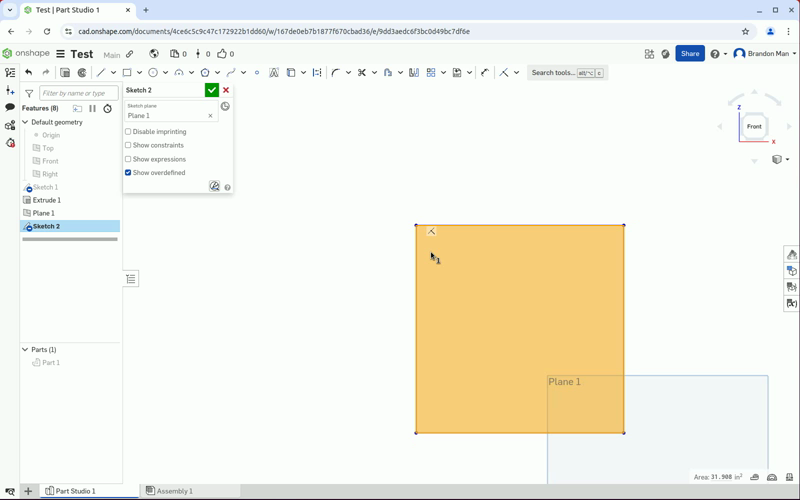
scroll(-6)
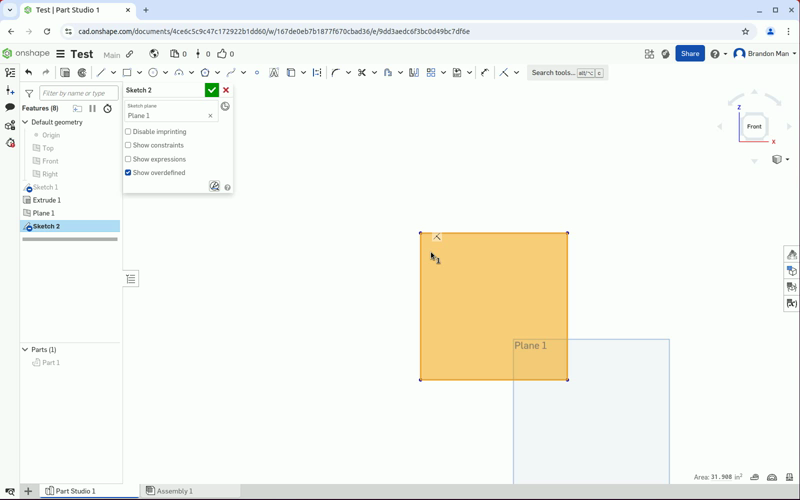
scroll(-6)
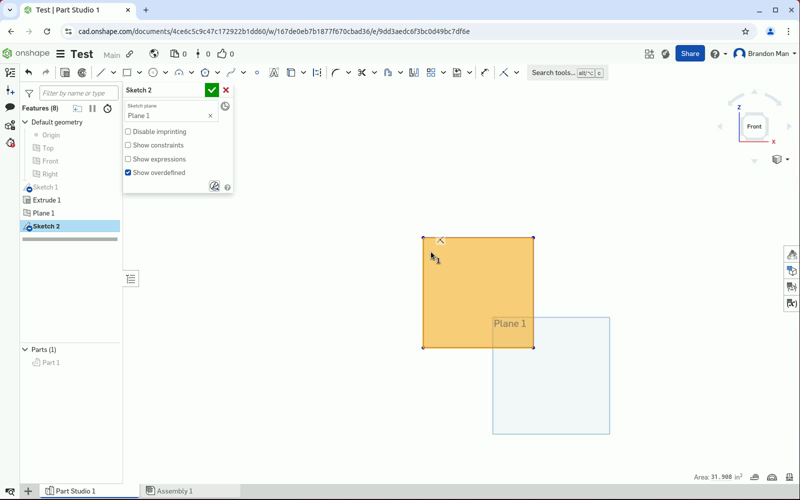
scroll(-6)
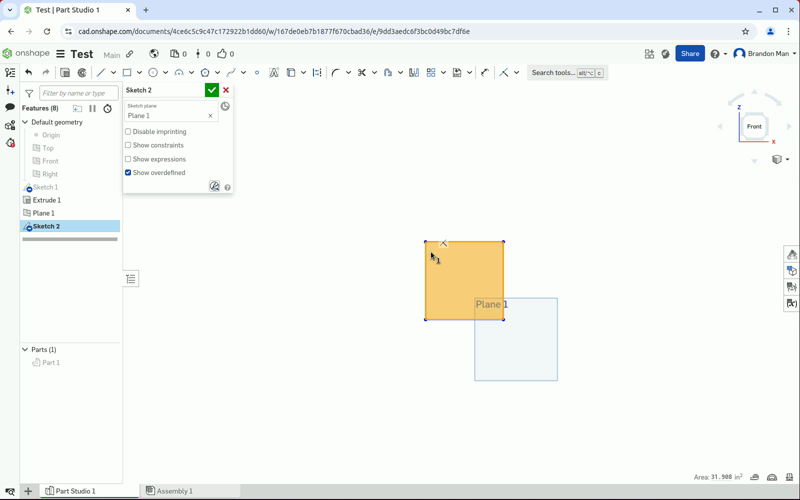
scroll(-6)
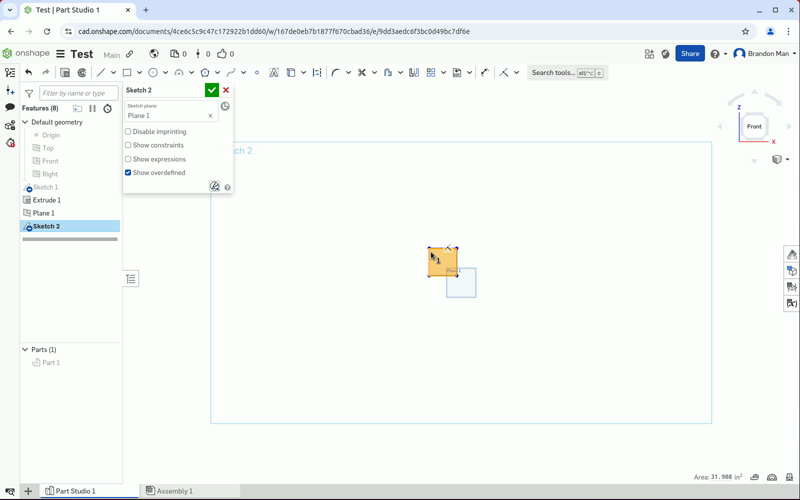
mouse_move(73, 352)
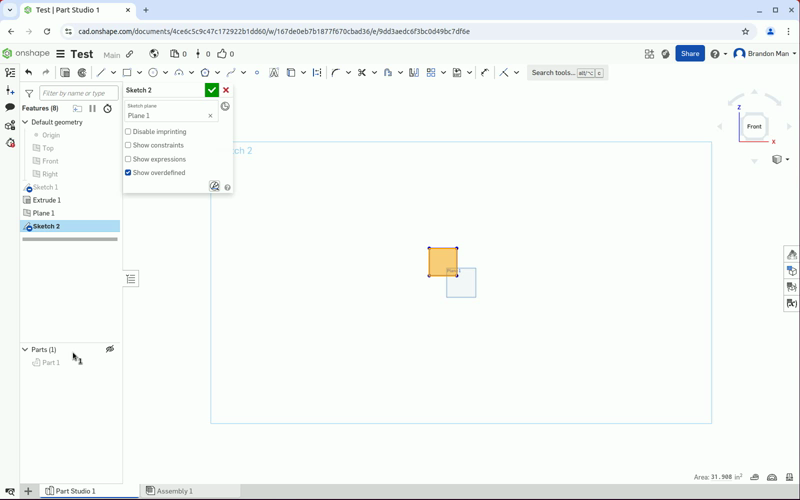
key(shift+y)
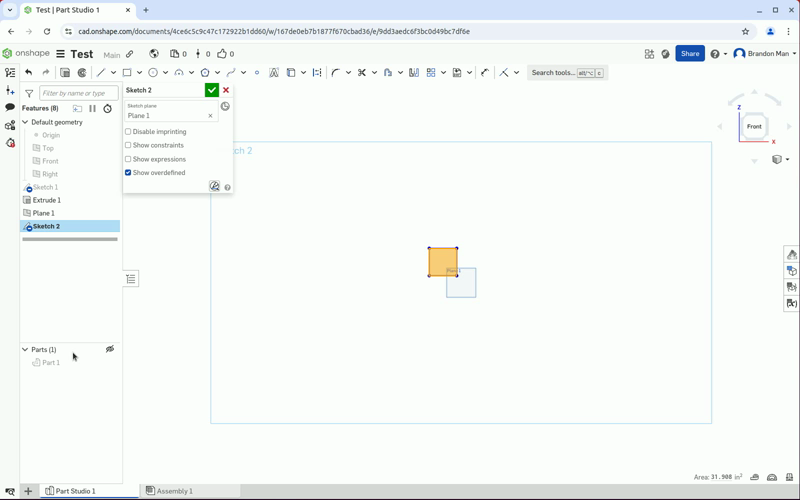
key(shift+e)
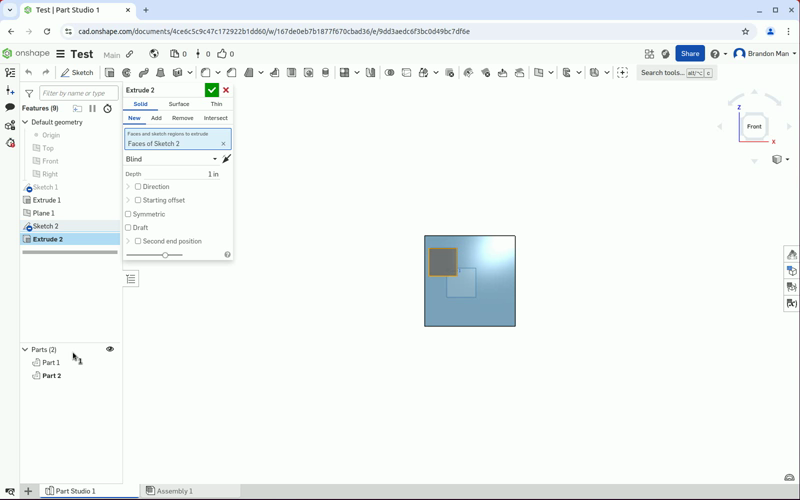
mouse_move(143, 106)
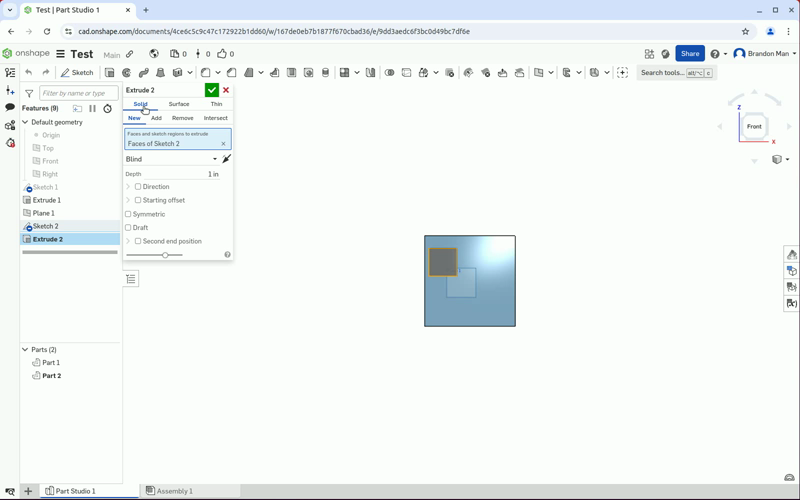
click(143, 106)
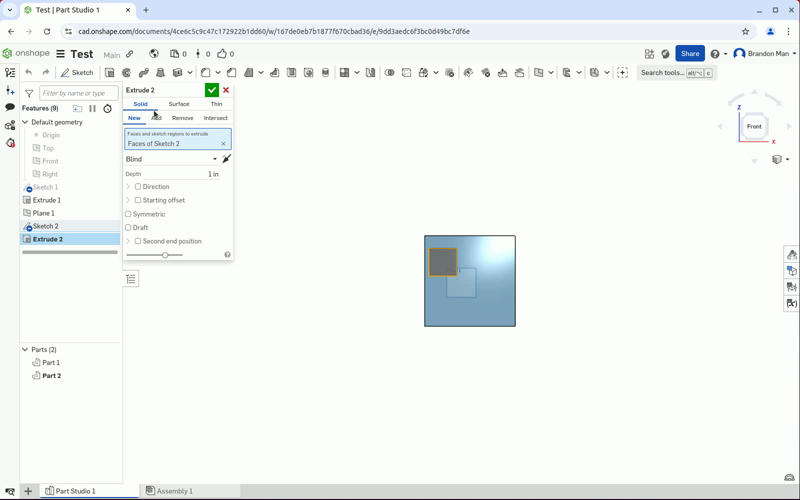
mouse_move(186, 120)
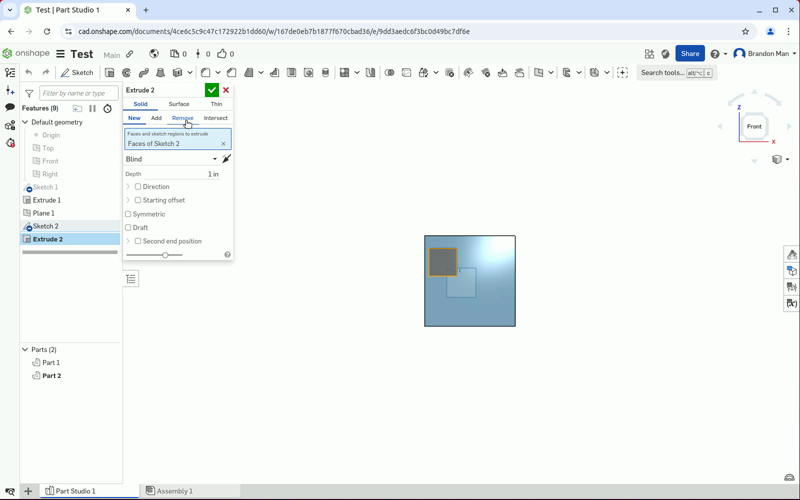
click(186, 120)
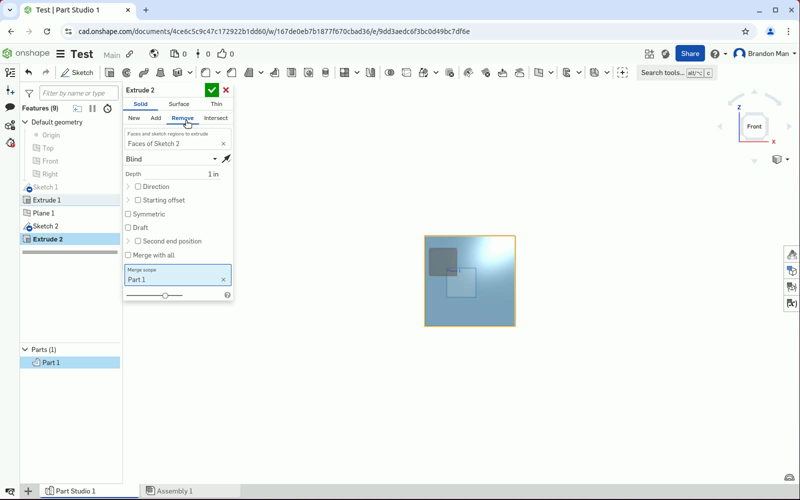
key(tab, 4)
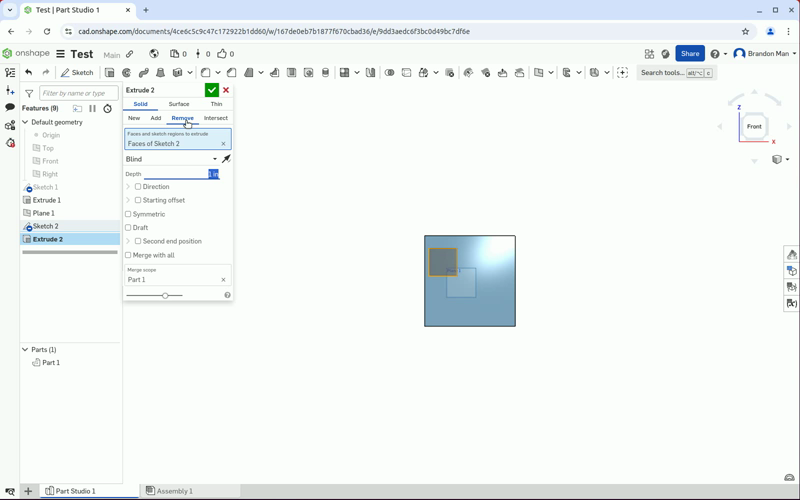
text(7.462)
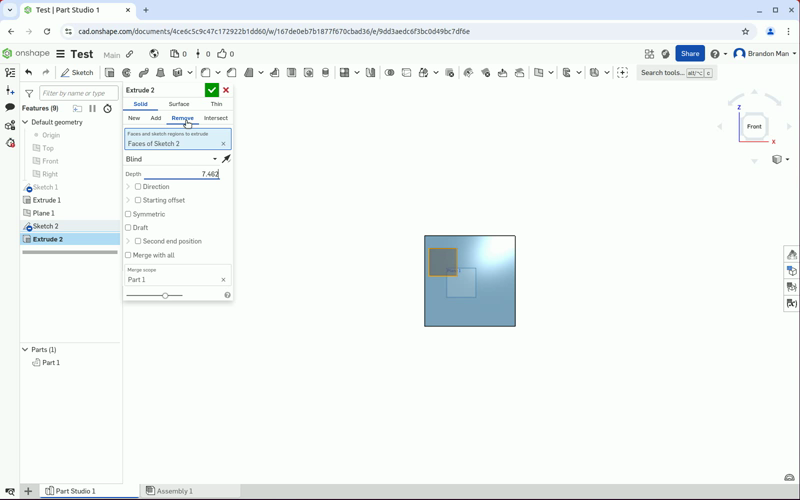
key(tab, 6)
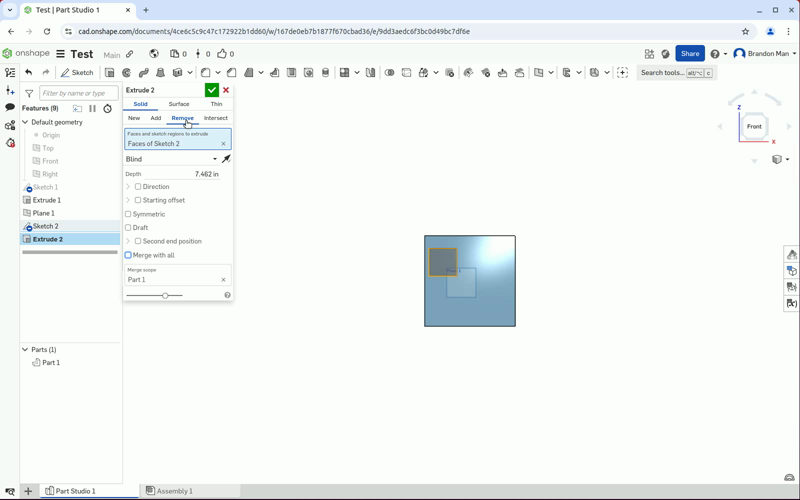
key(space)
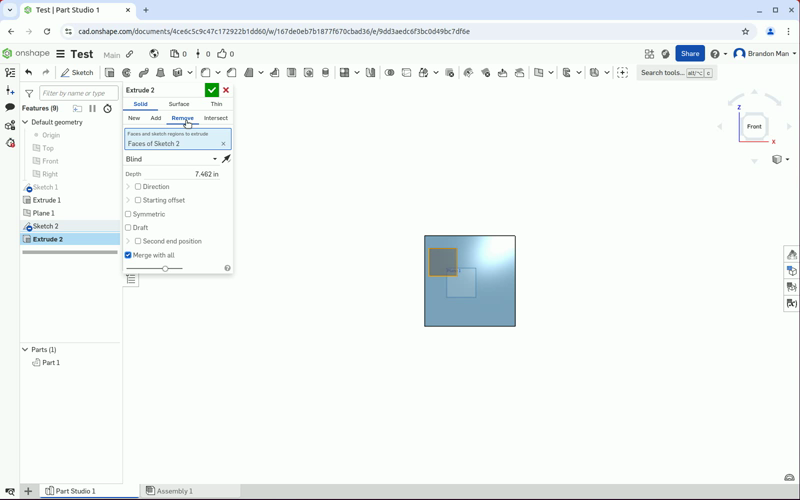
key(enter)
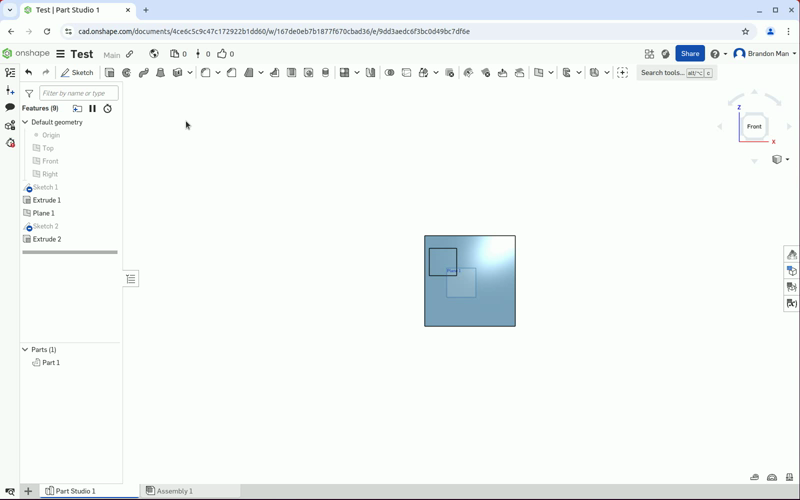
key(shift+h)
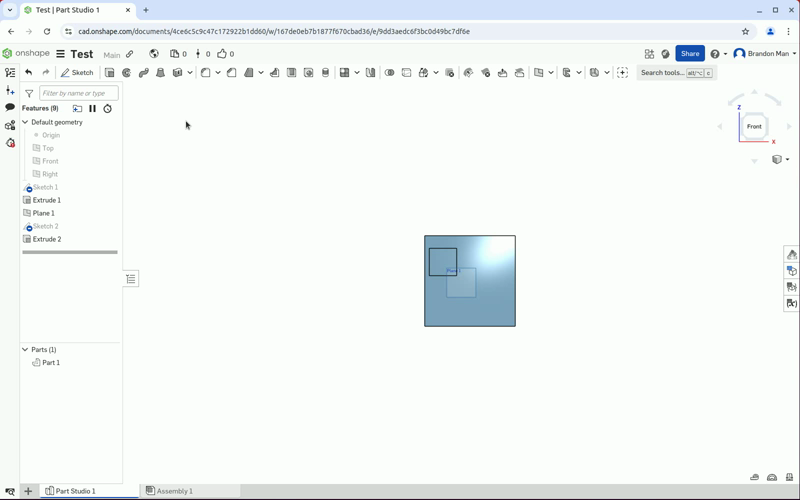
key(shift+h)
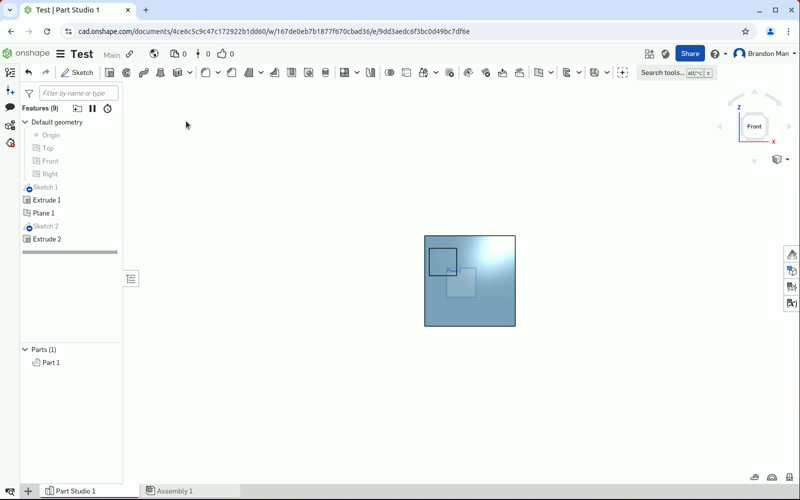
mouse_move(73, 189)
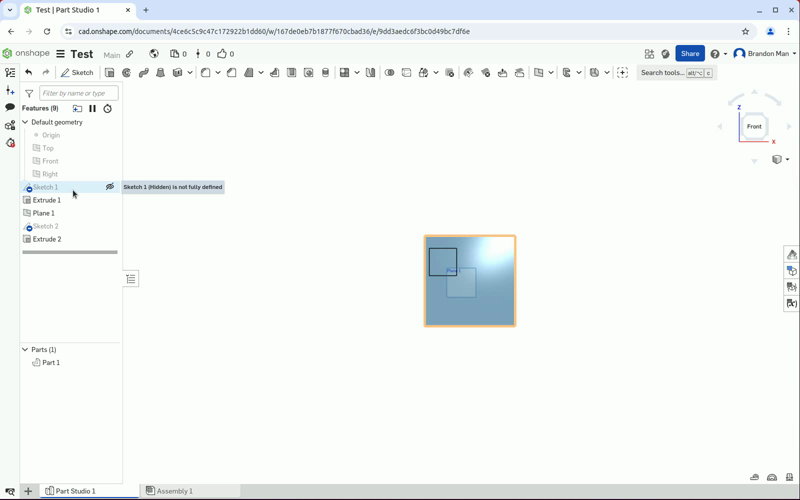
click(73, 189)
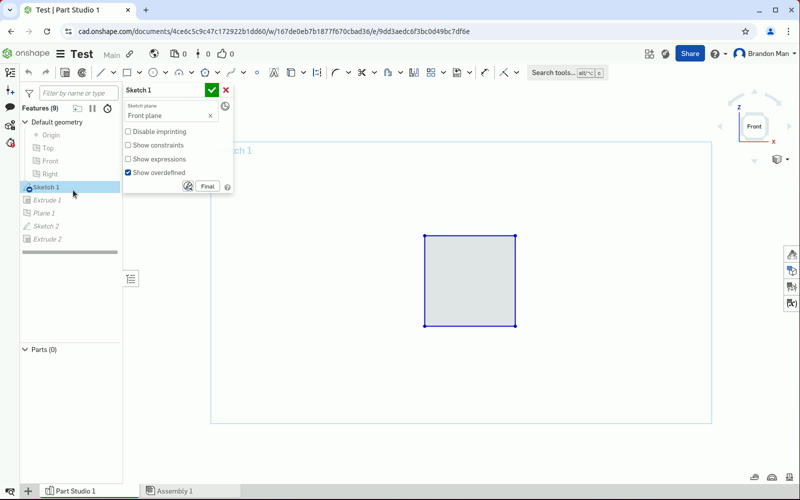
mouse_move(229, 92)
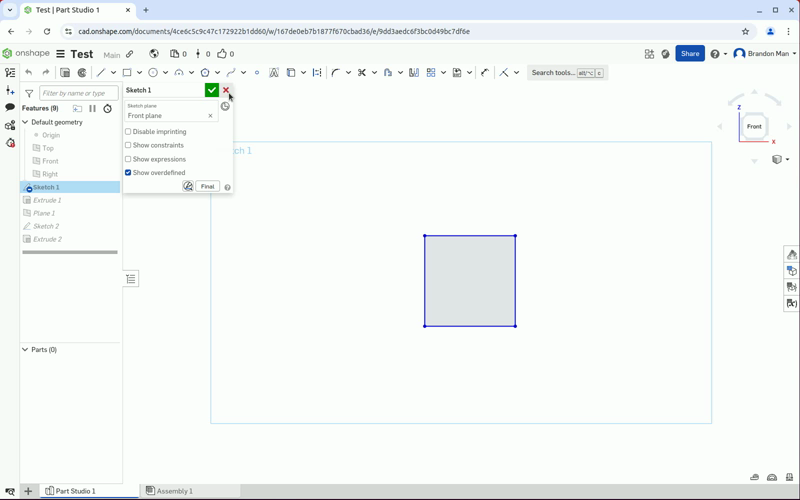
click(229, 92)
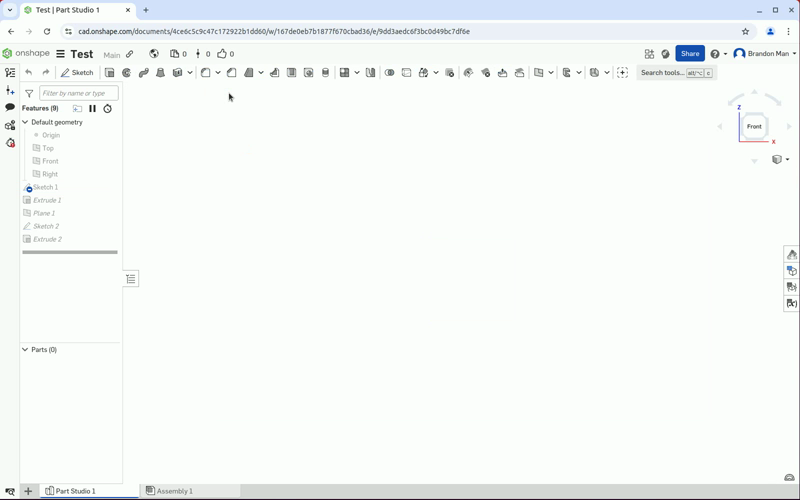
key(shift+s)
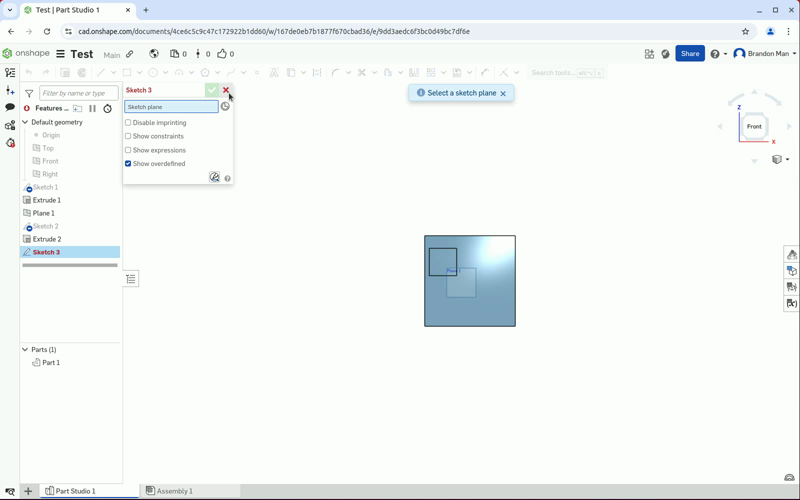
mouse_move(73, 215)
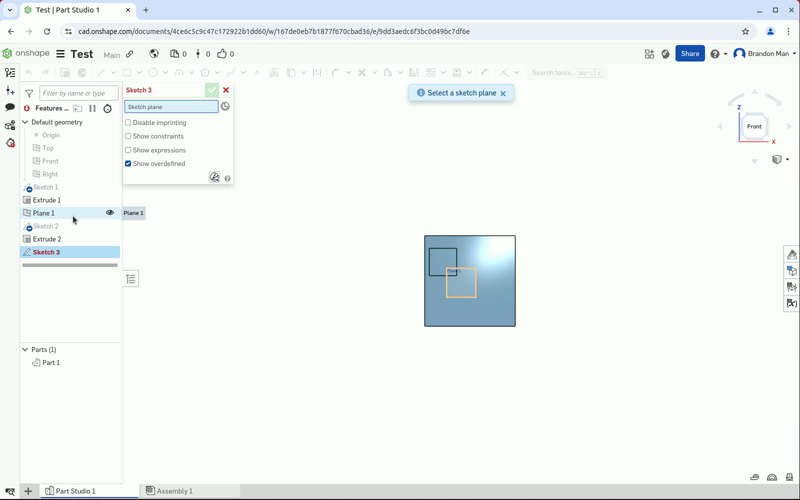
click(73, 215)
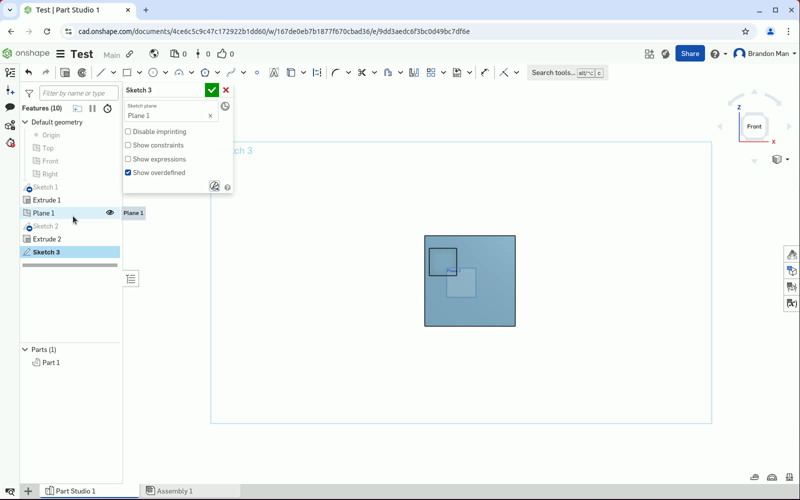
mouse_move(73, 352)
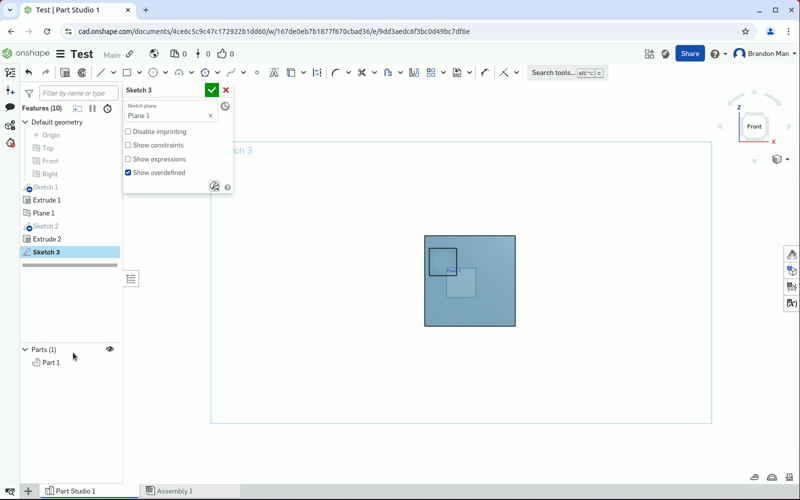
key(y)
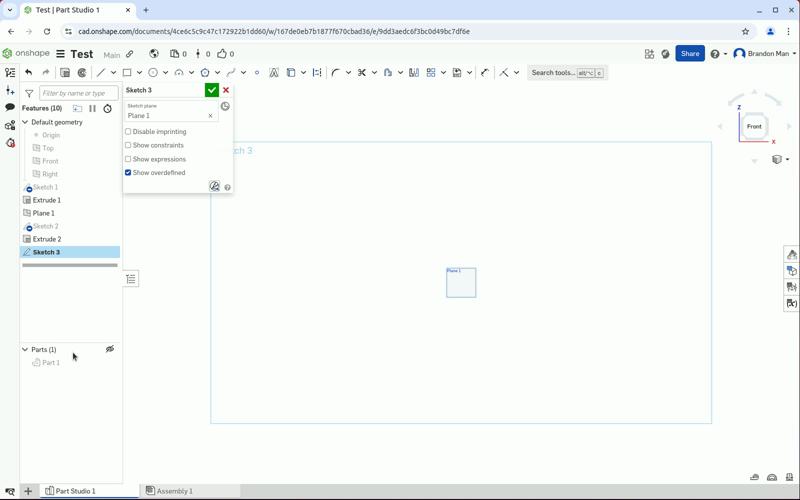
key(c)
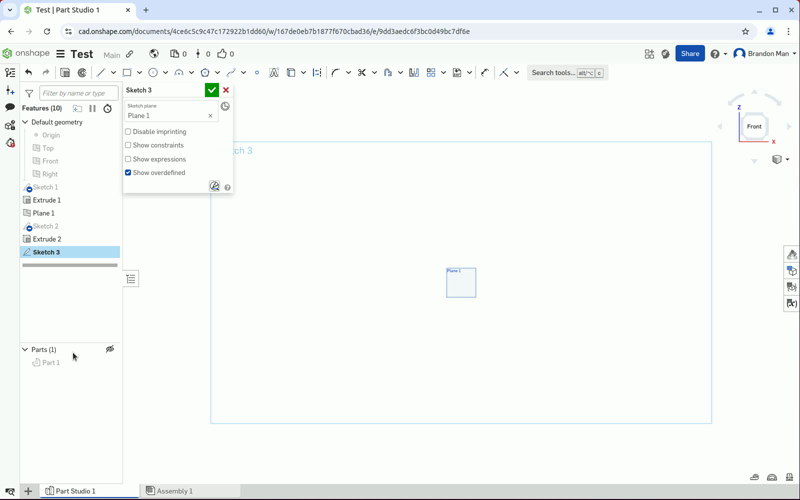
key_down(shift)
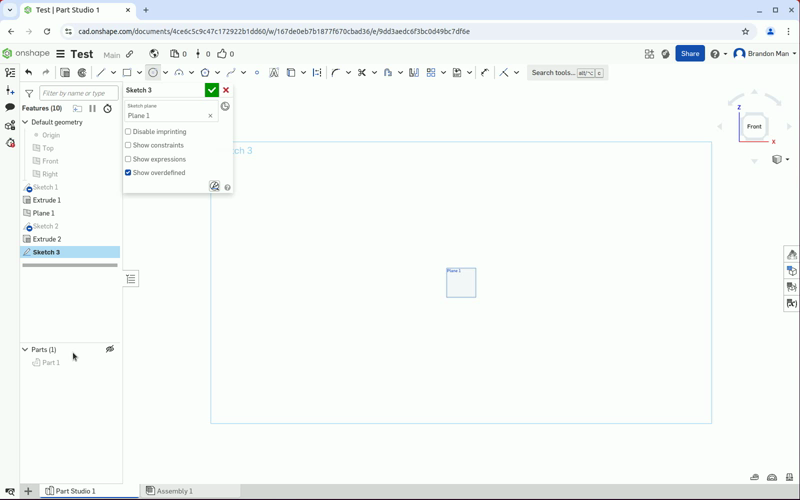
mouse_move(490, 260)
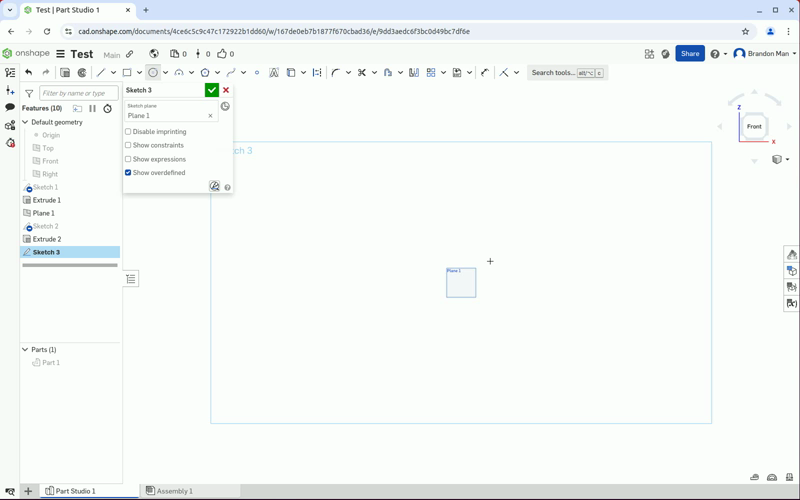
click(490, 260)
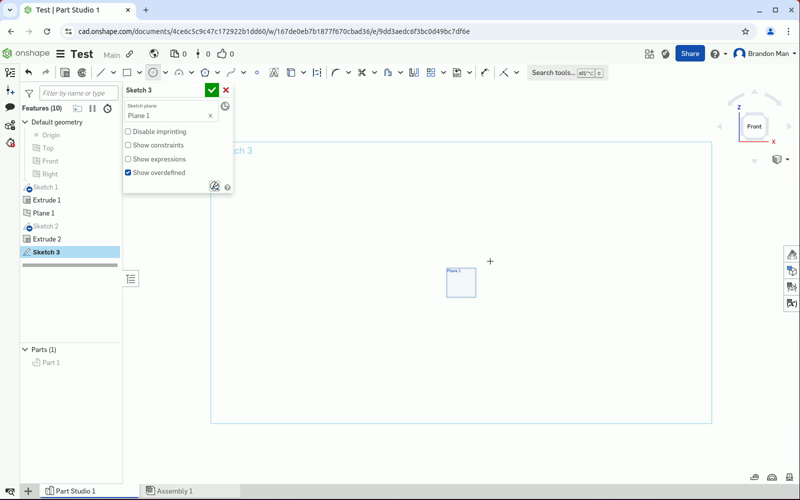
key_up(shift)
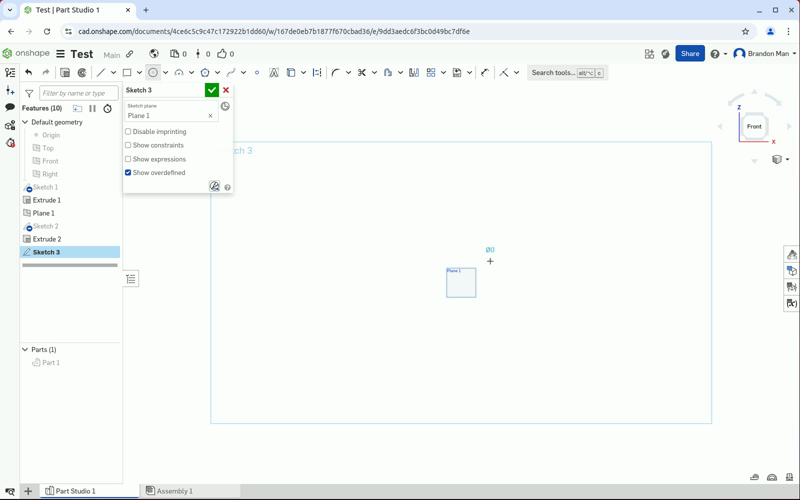
mouse_move(504, 260)
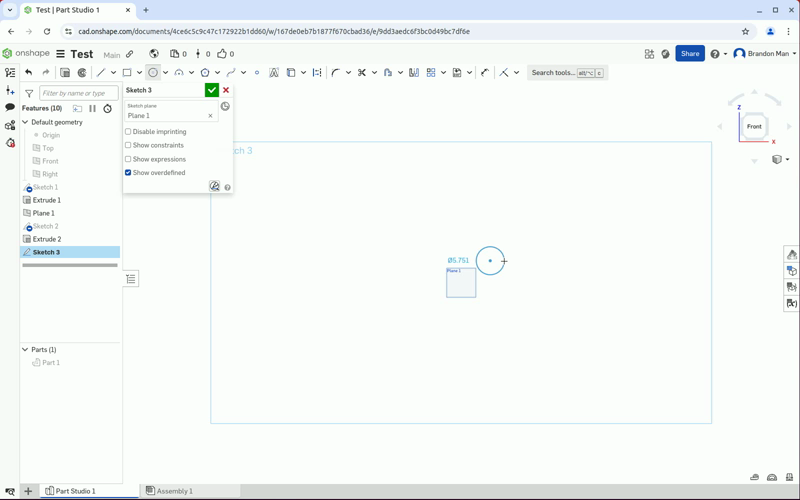
click(504, 260)
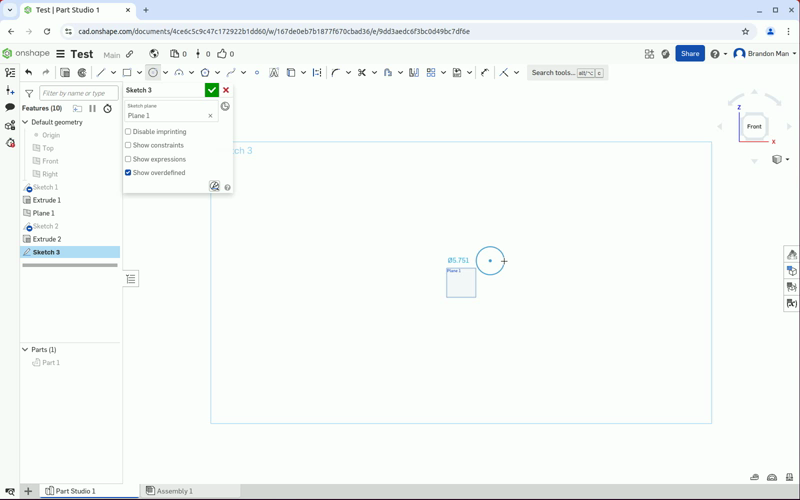
key(esc)
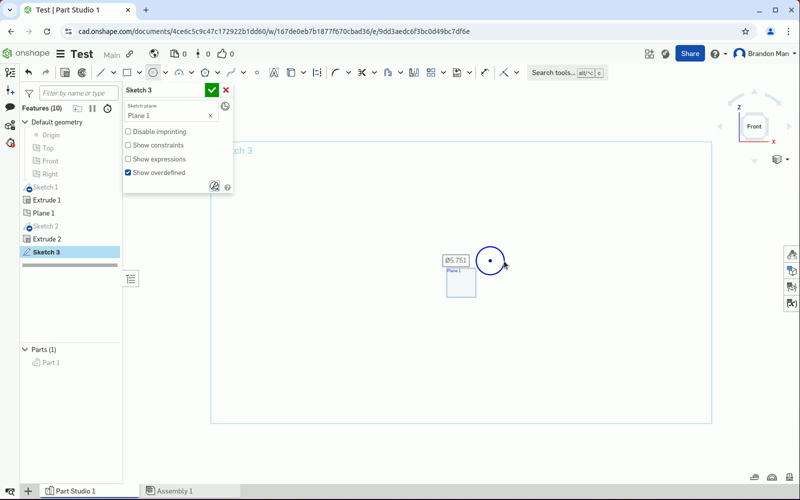
mouse_move(480, 268)
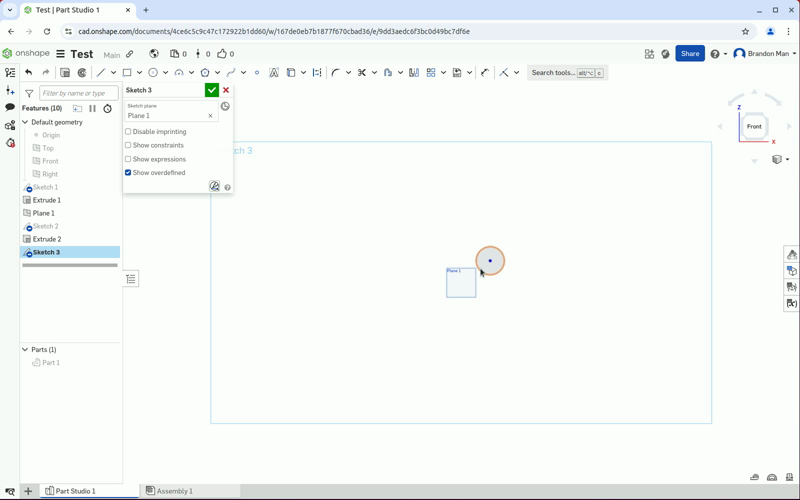
scroll(6)
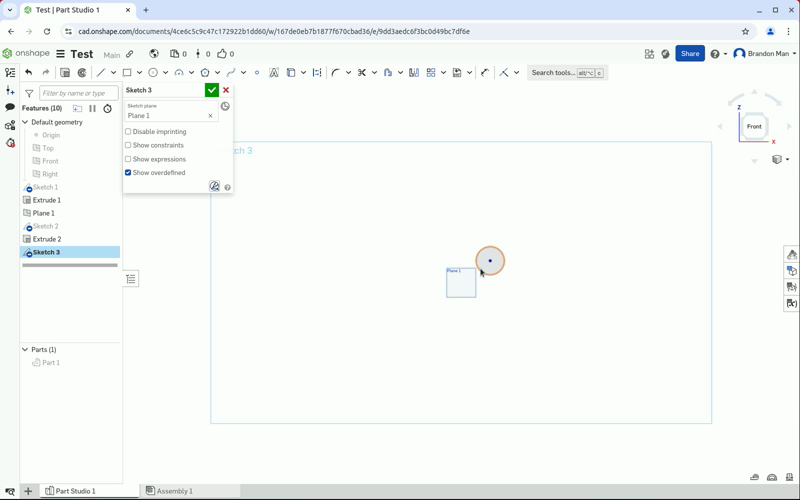
scroll(6)
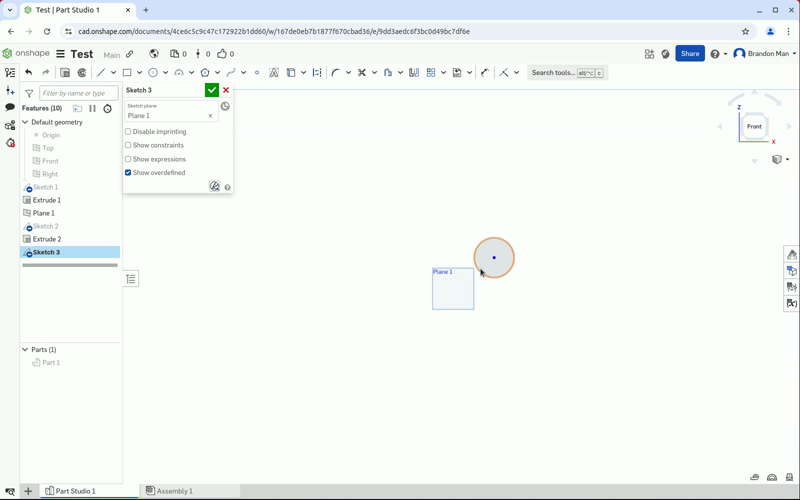
scroll(6)
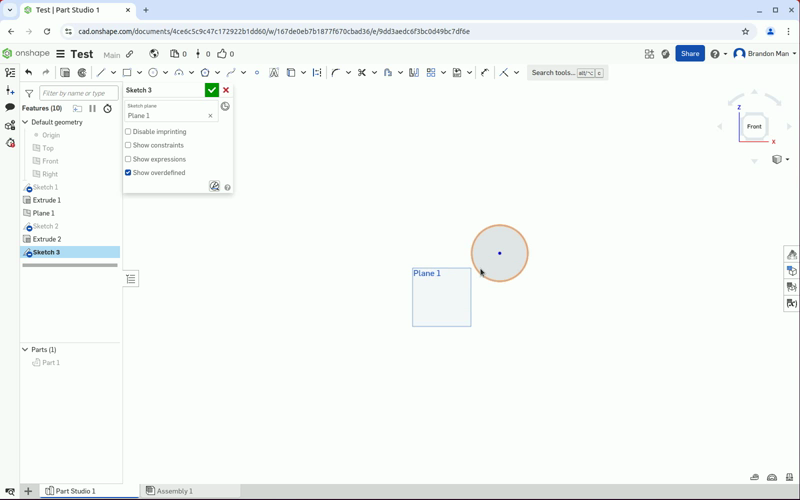
scroll(6)
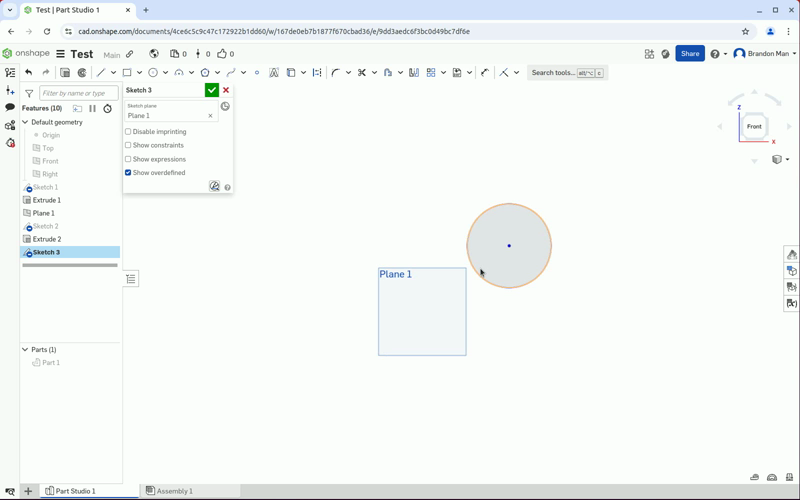
scroll(6)
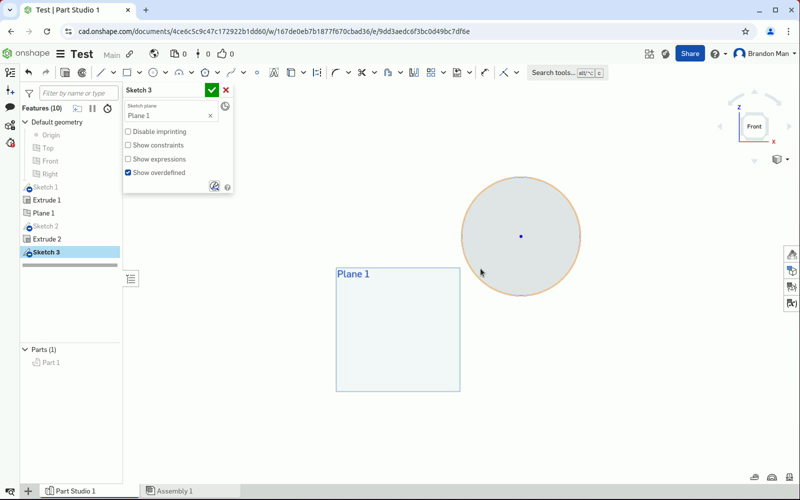
scroll(6)
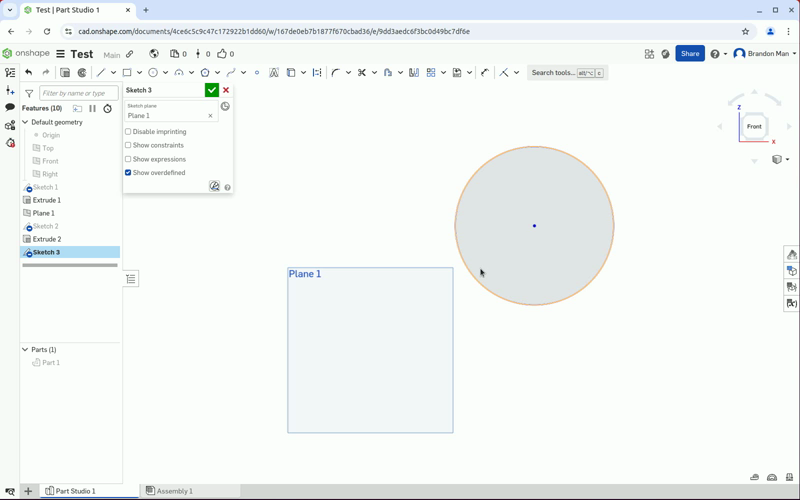
scroll(6)
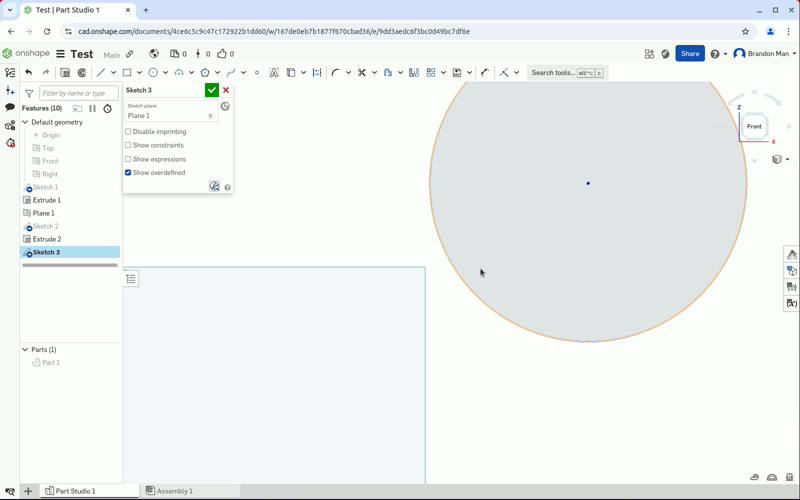
click(480, 268)
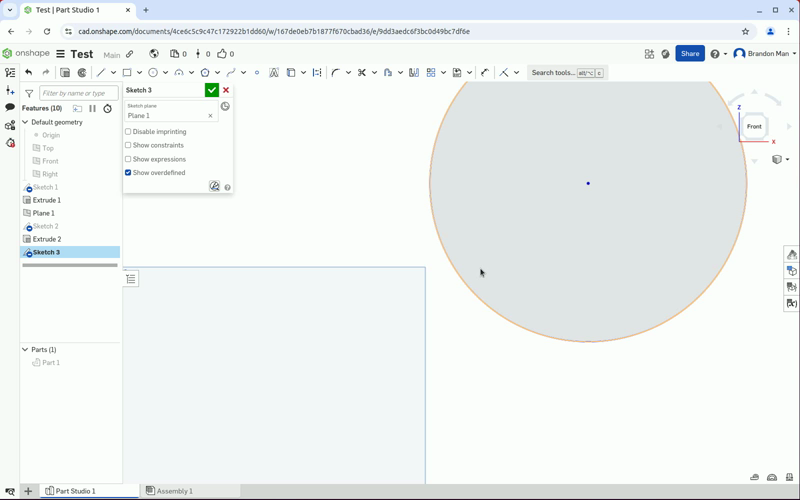
scroll(-6)
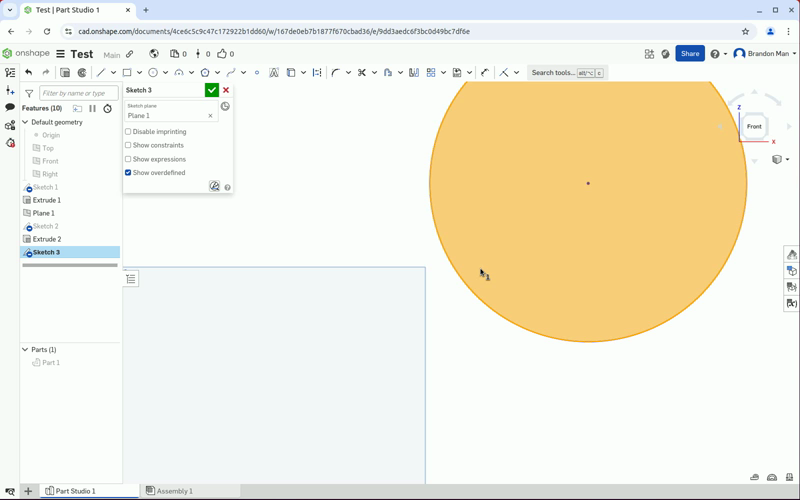
scroll(-6)
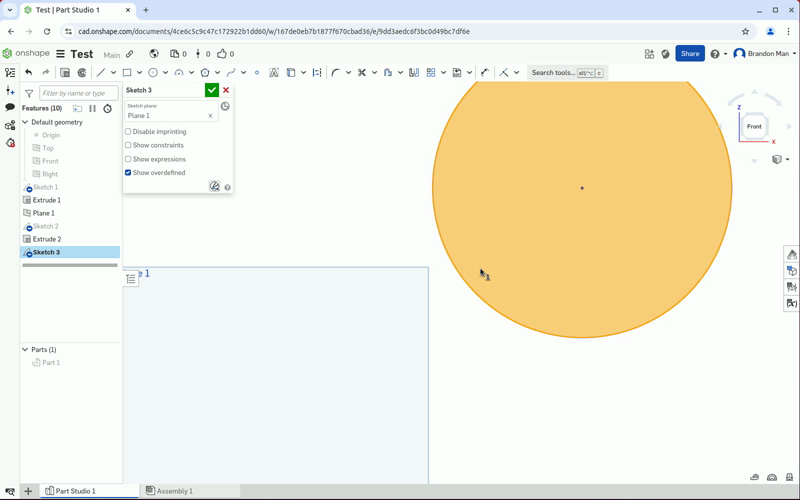
scroll(-6)
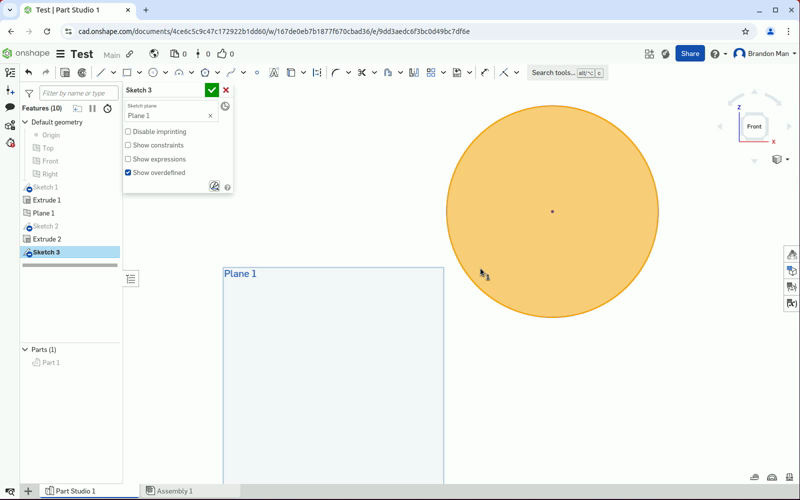
scroll(-6)
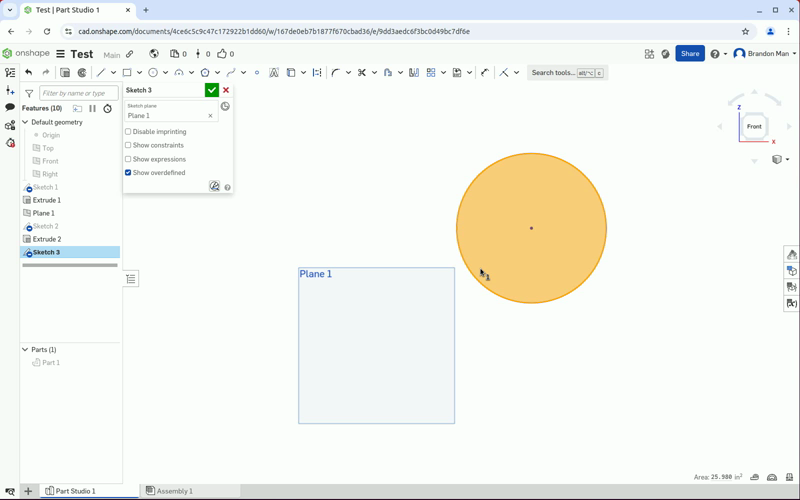
scroll(-6)
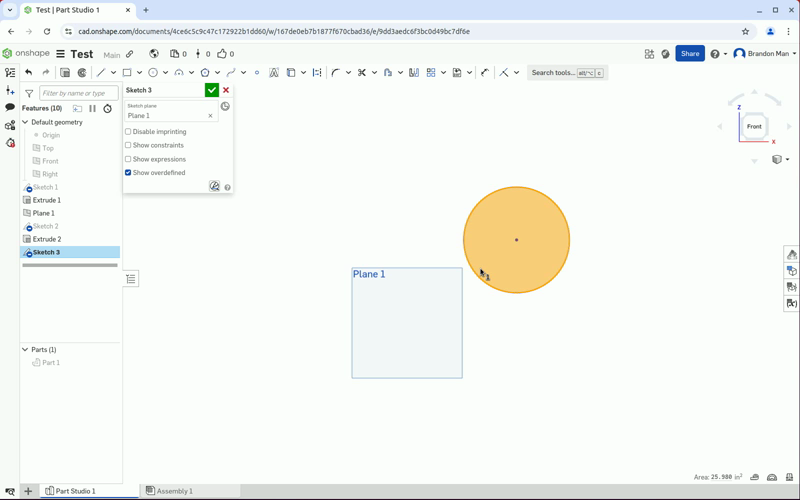
scroll(-6)
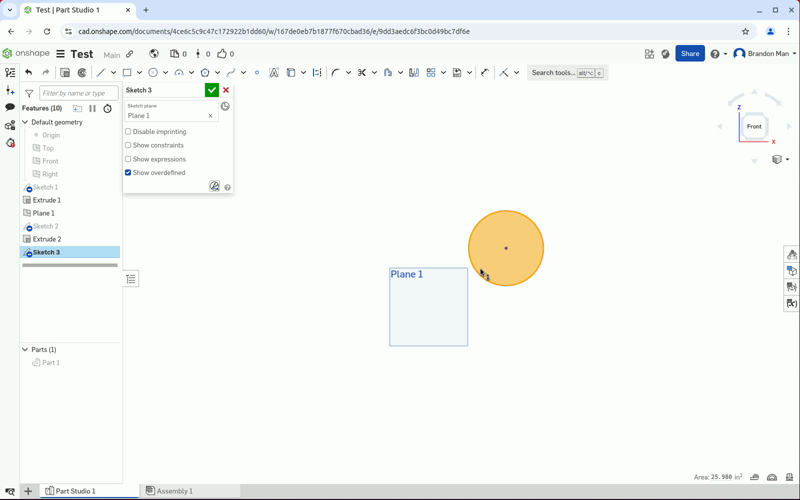
scroll(-6)
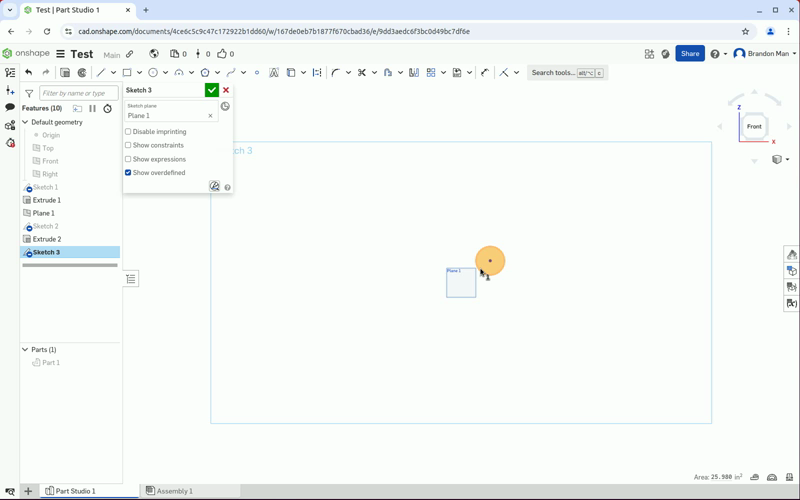
mouse_move(73, 352)
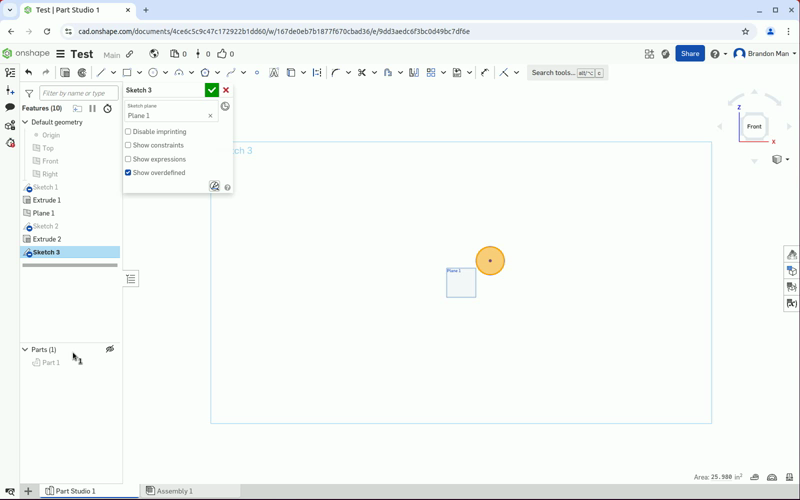
key(shift+y)
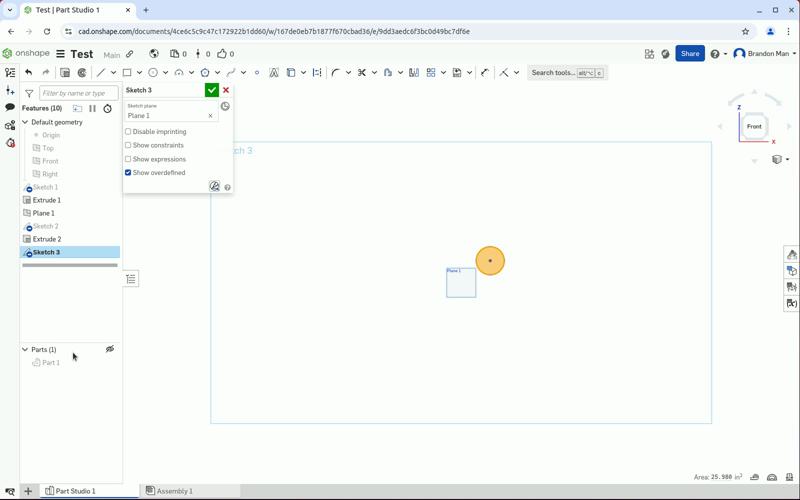
key(shift+e)
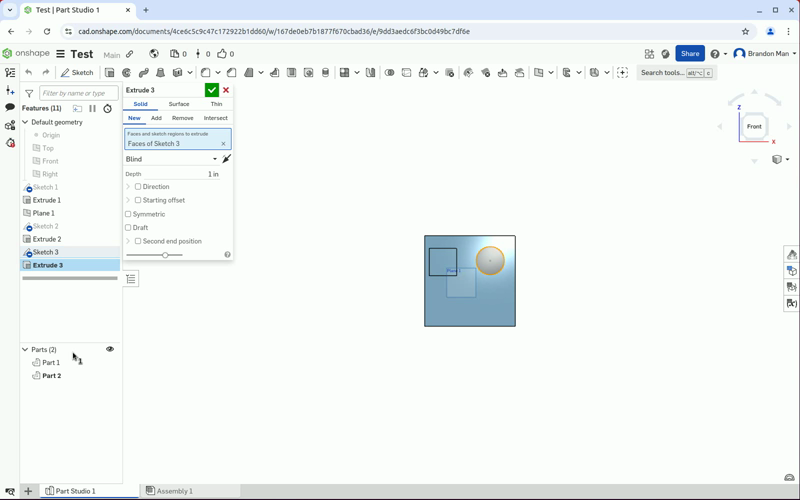
mouse_move(143, 106)
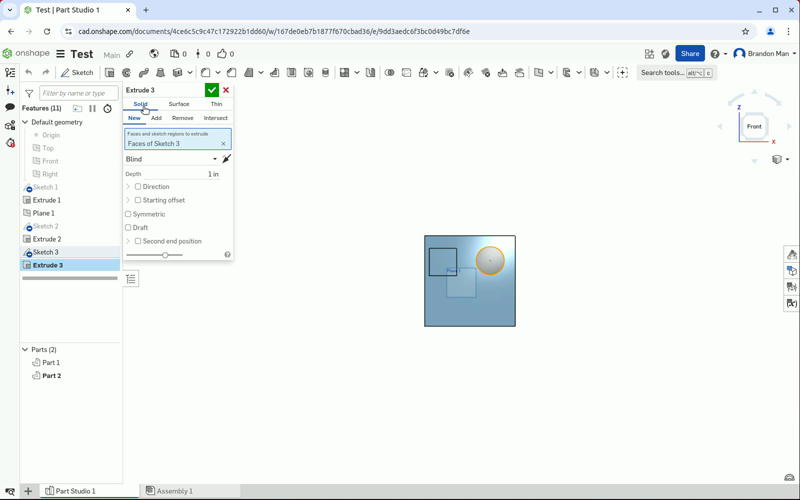
click(143, 106)
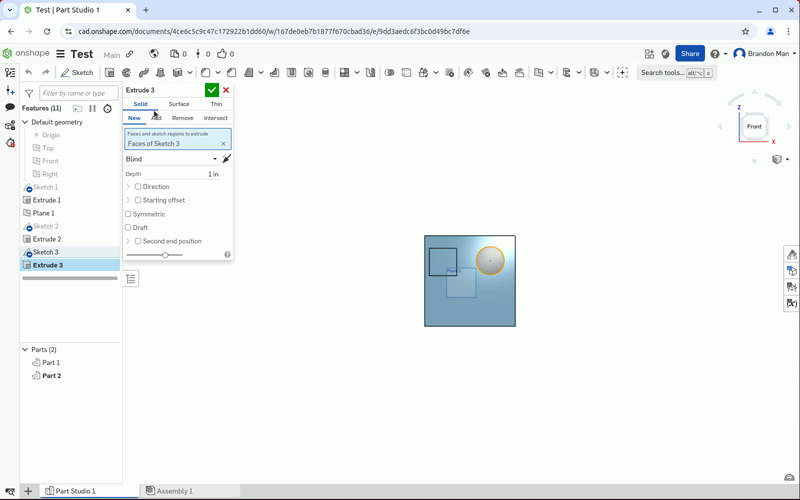
mouse_move(186, 120)
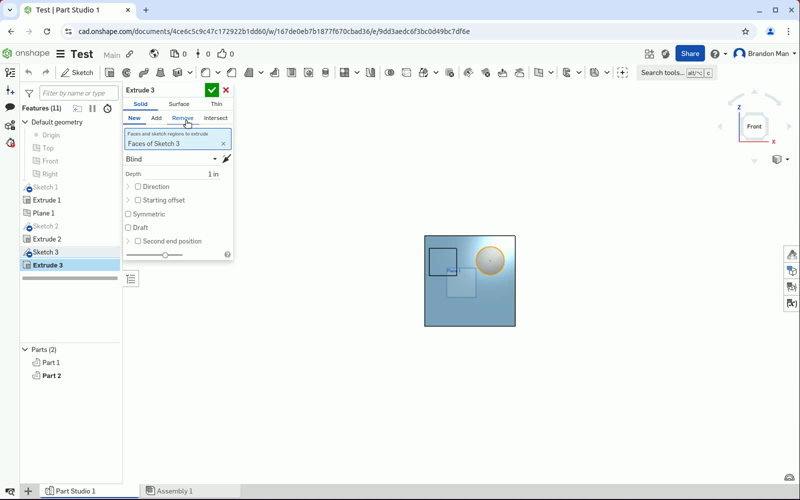
click(186, 120)
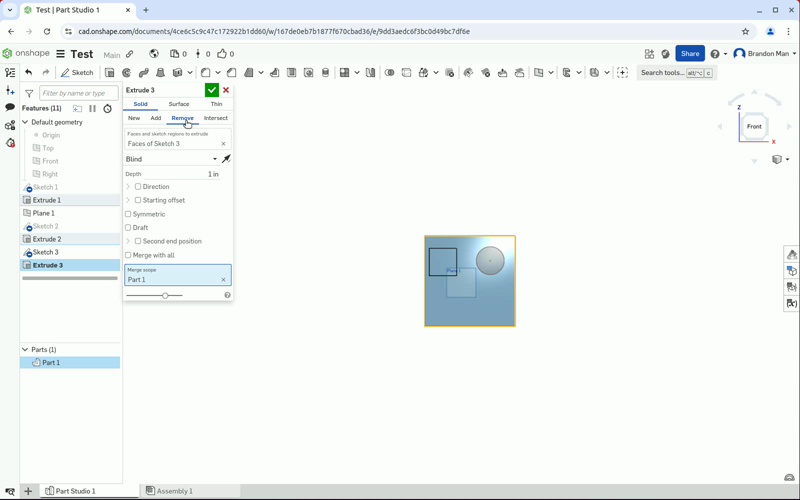
key(tab, 4)
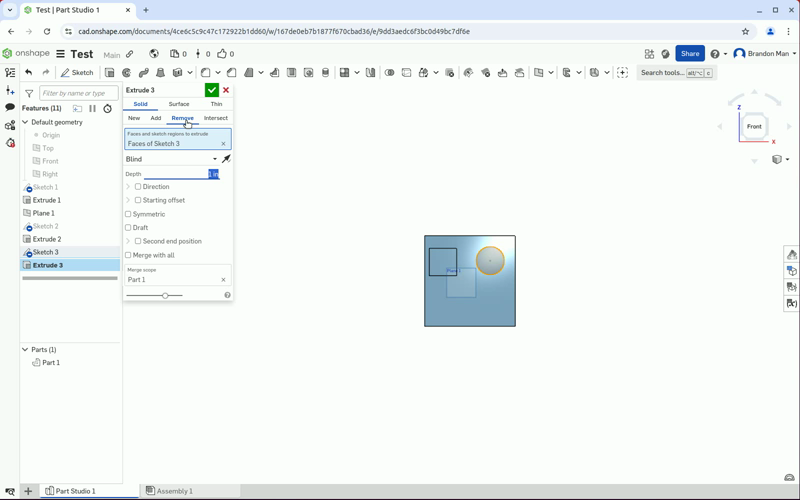
text(5.536)
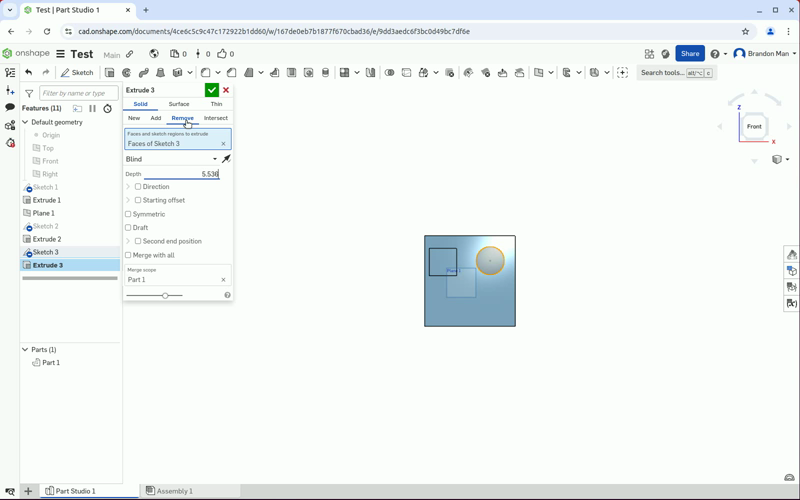
key(tab, 6)
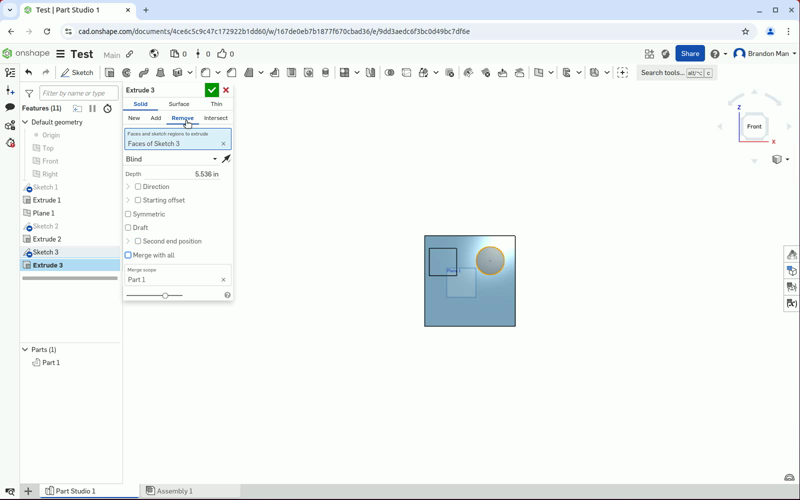
key(space)
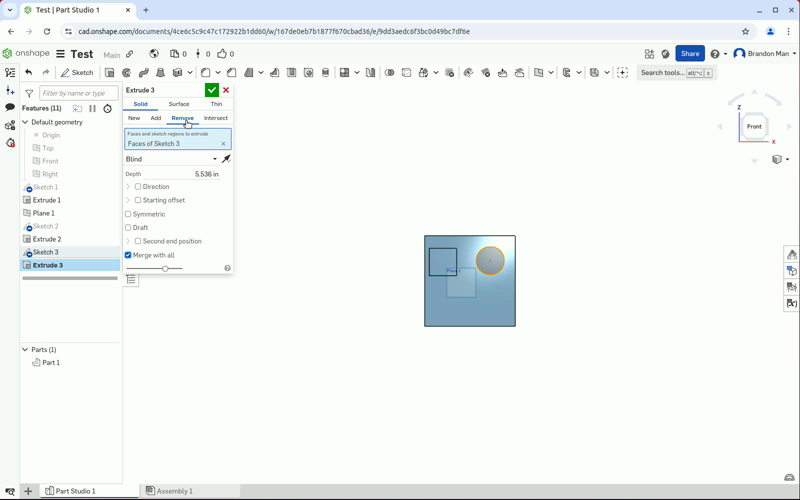
key(enter)
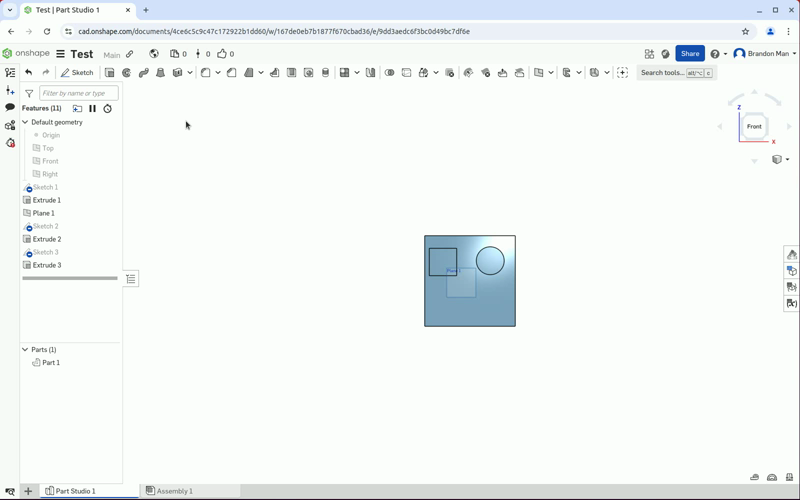
key(shift+h)
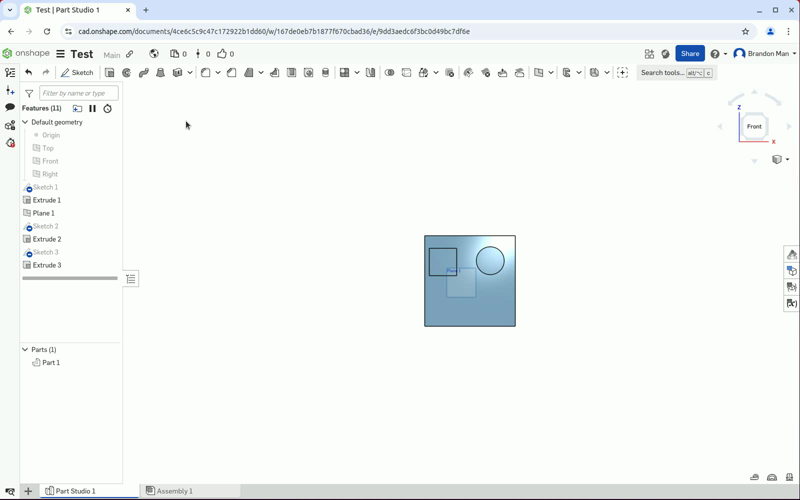
key(shift+h)
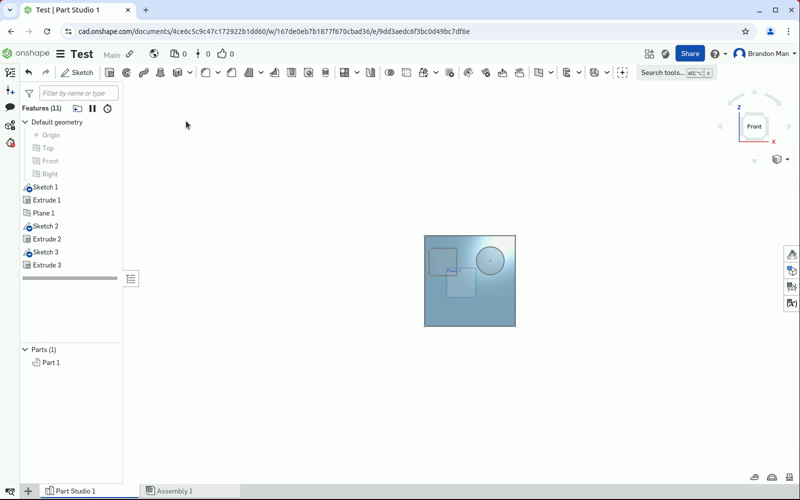
key(shift+7)
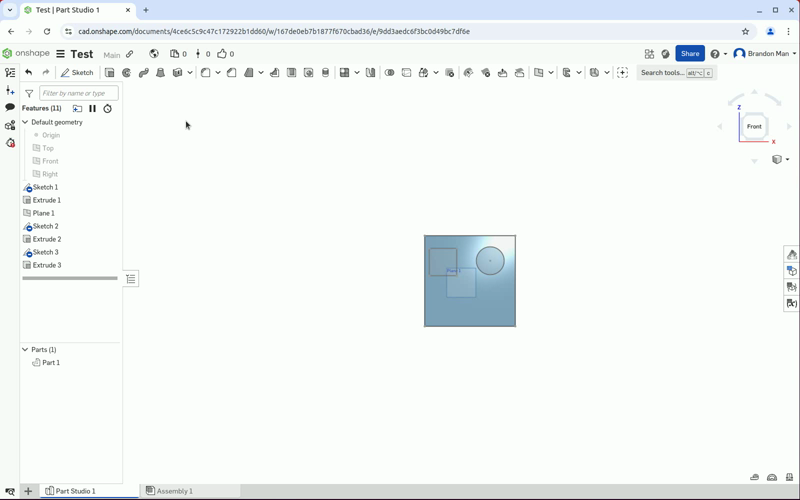
key(left, 2)
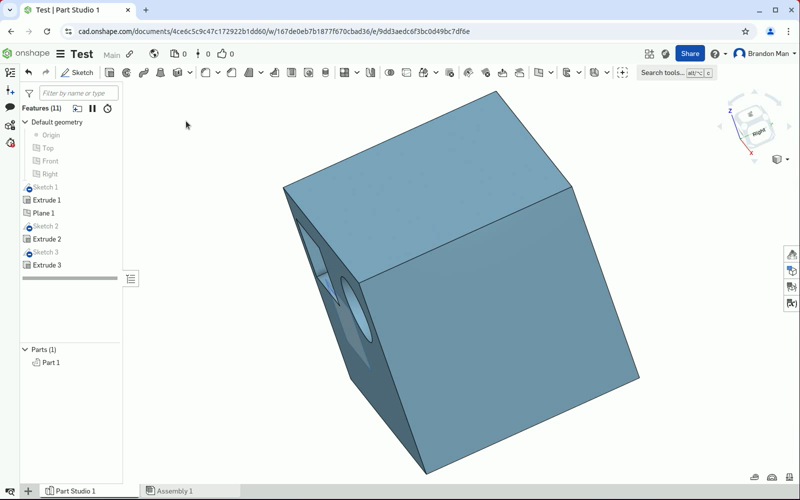
key(down, 2)
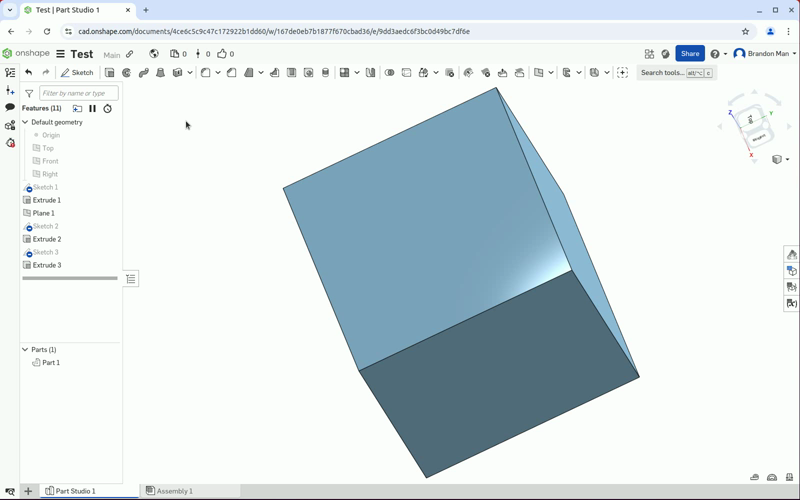
key(up, 2)
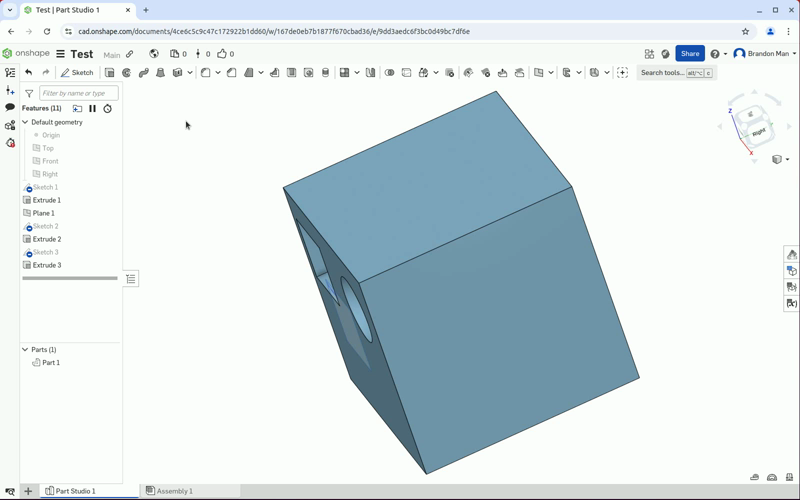
key(right, 2)
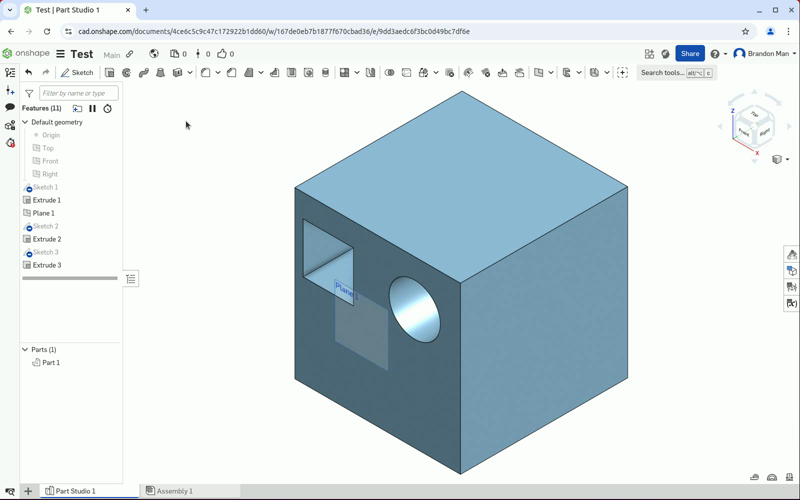
mouse_move(73, 189)
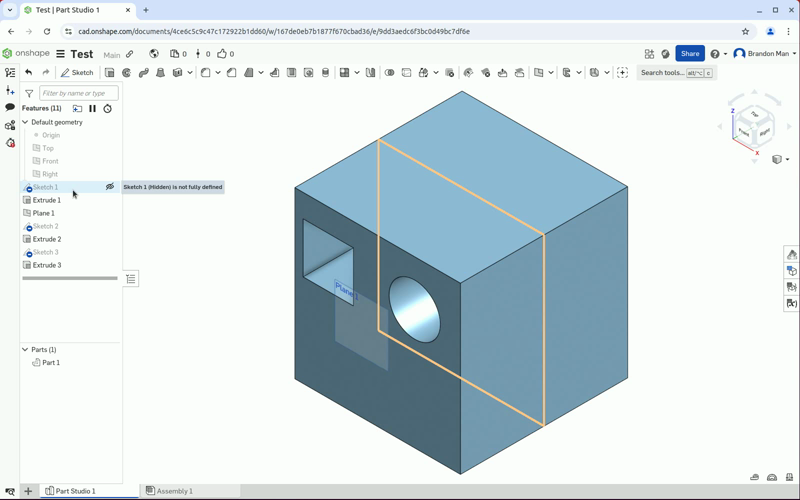
click(73, 189)